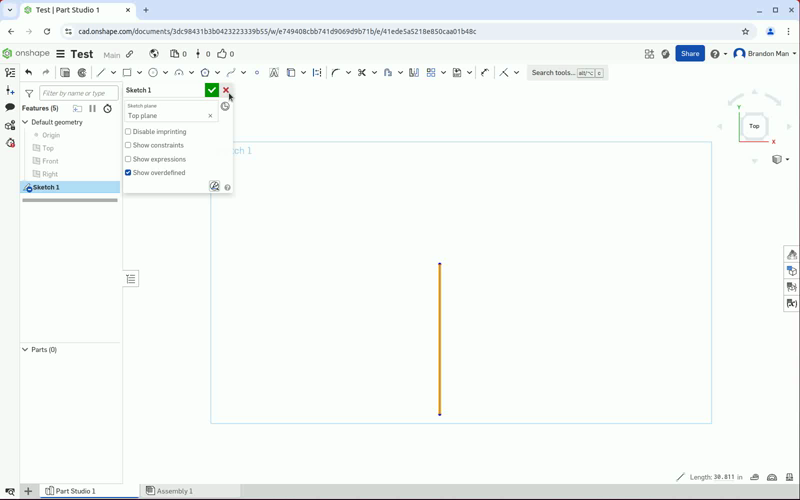
key(shift+h)
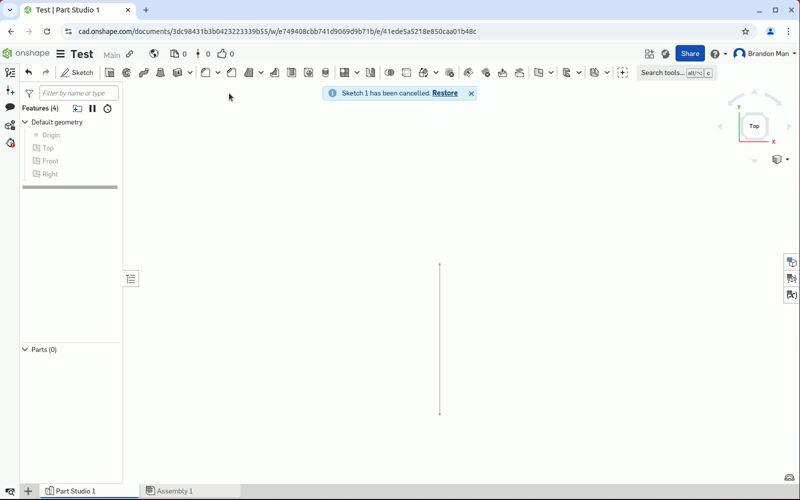
mouse_move(73, 352)
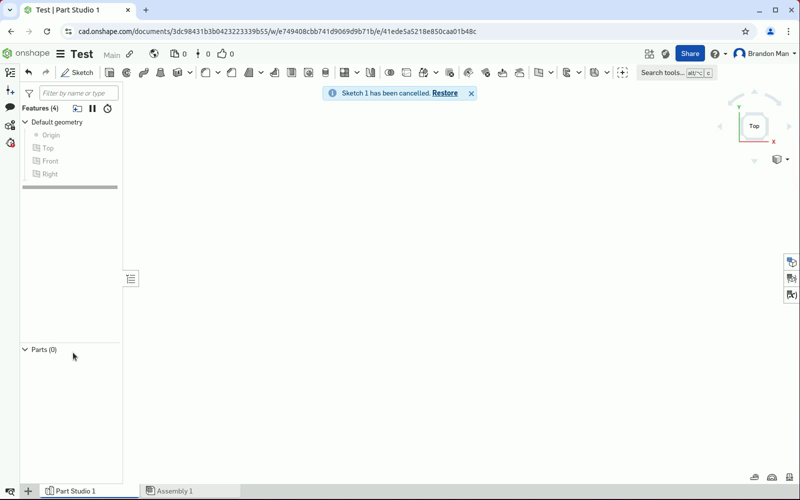
key(y)
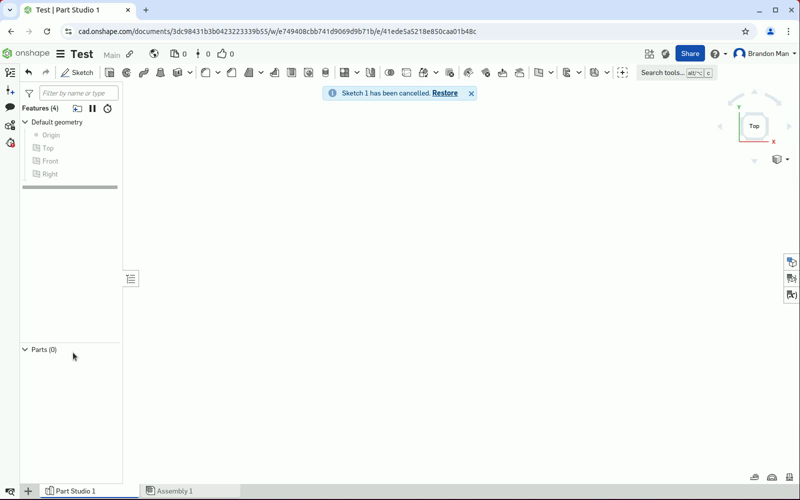
key(shift+p)
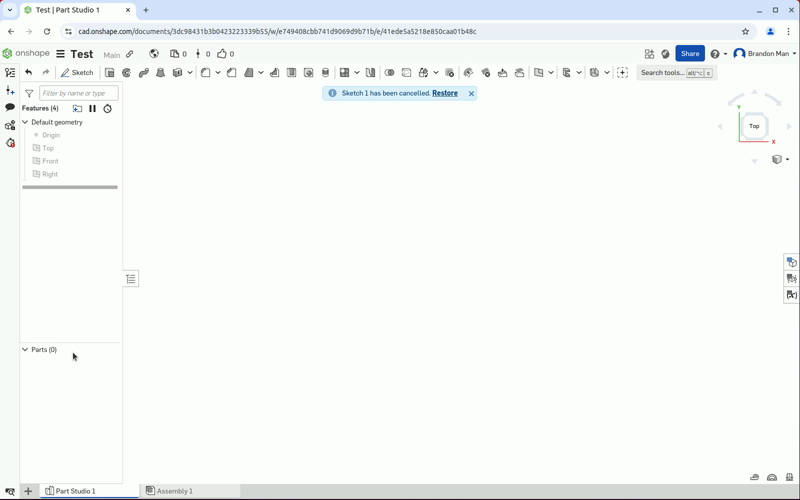
key(space)
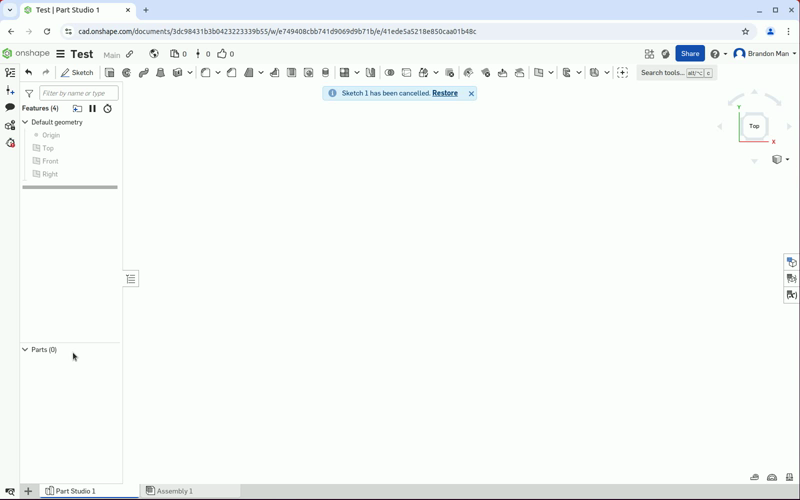
key_down(shift)
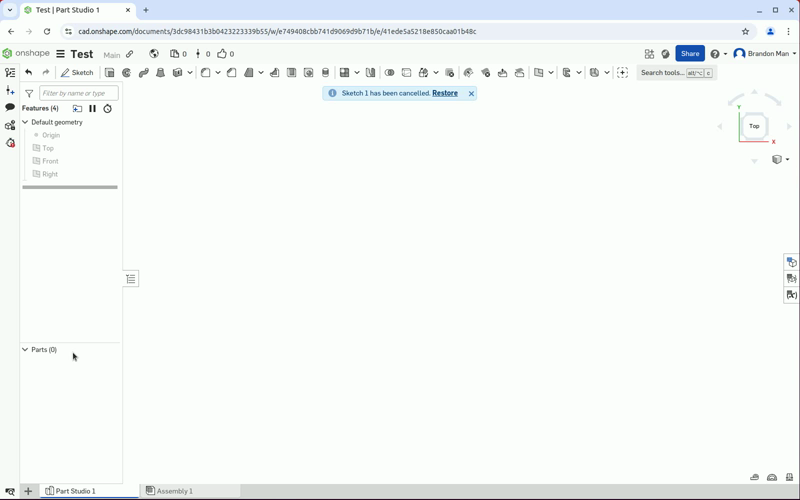
key(up)
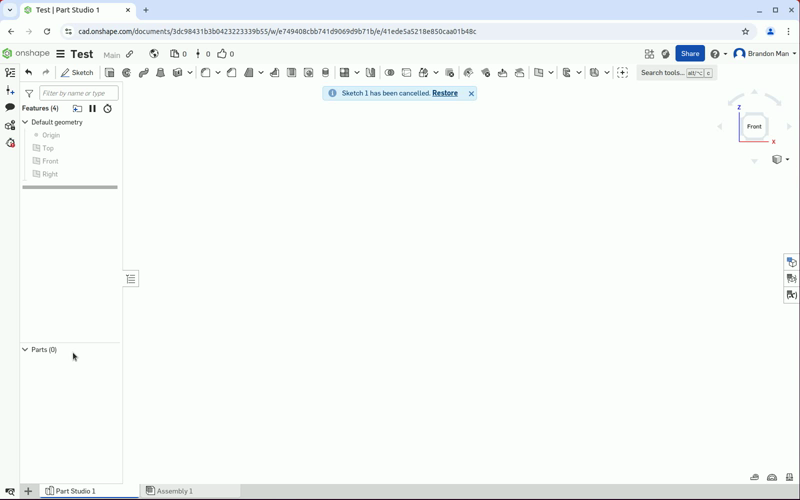
key_up(shift)
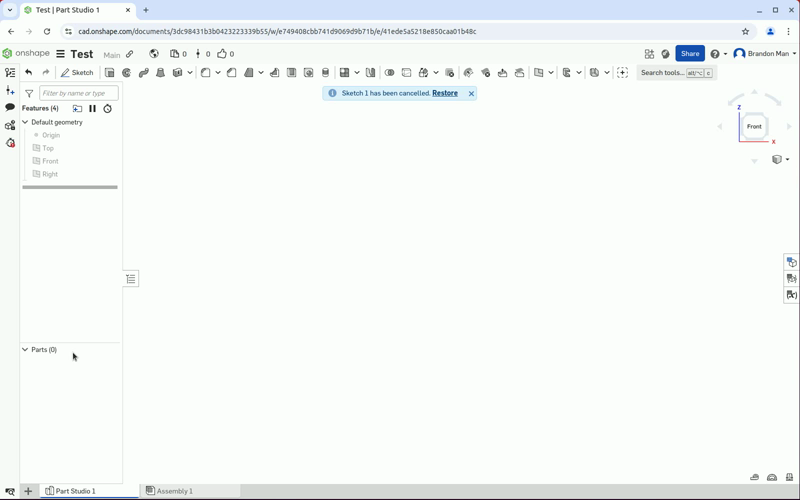
mouse_move(73, 352)
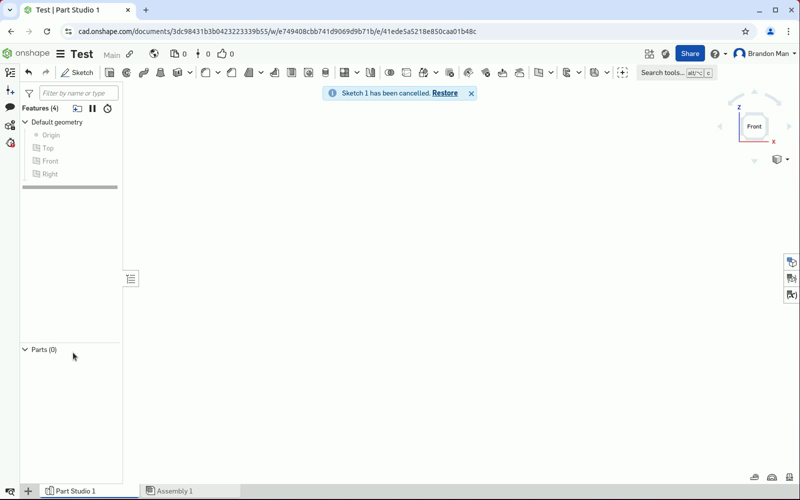
key(shift+y)
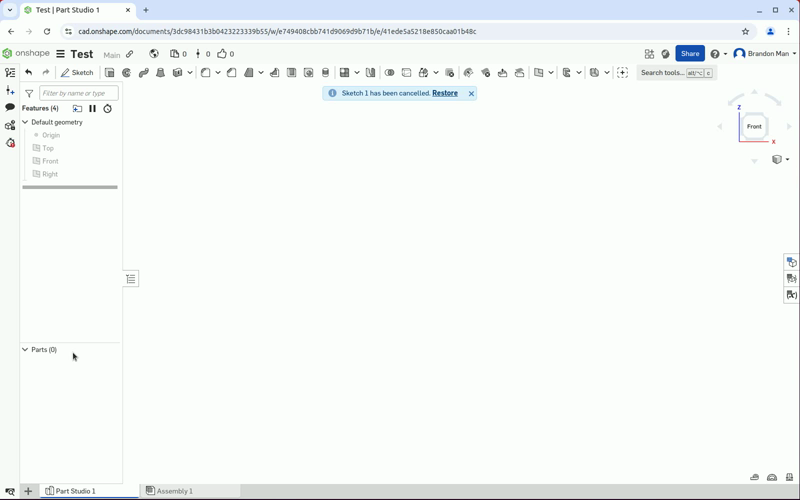
key(shift+s)
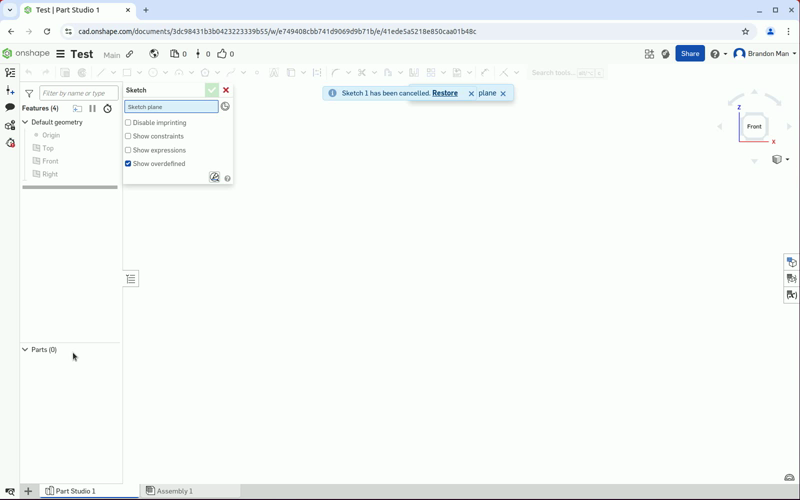
mouse_move(73, 163)
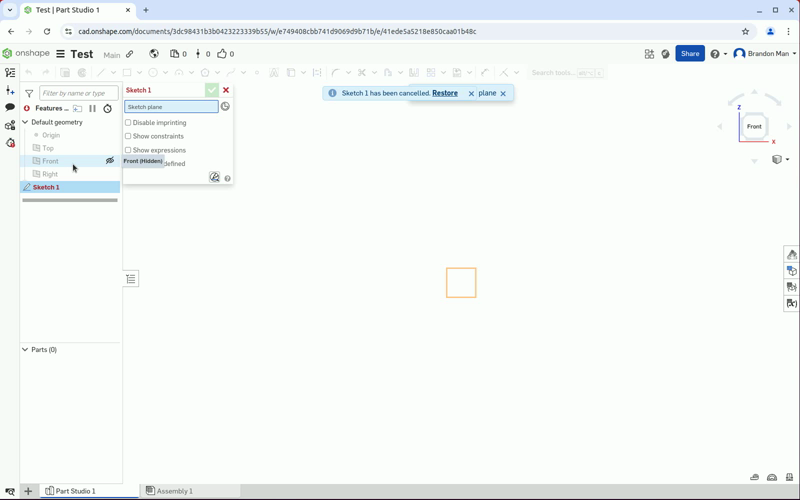
click(73, 163)
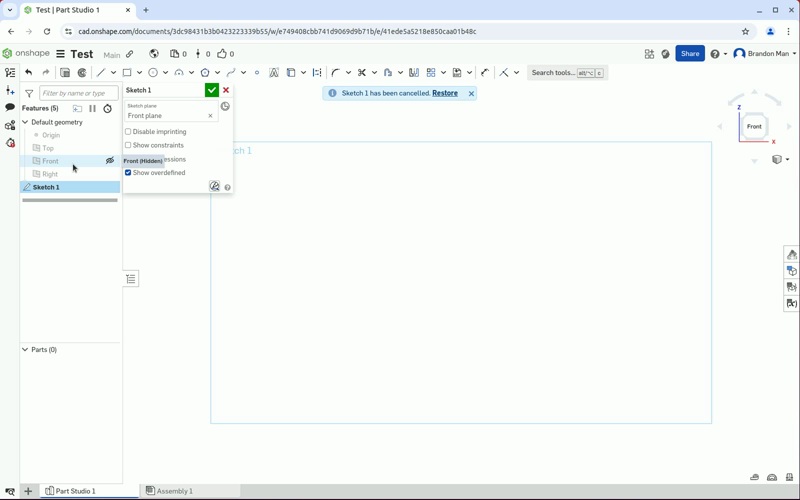
mouse_move(73, 352)
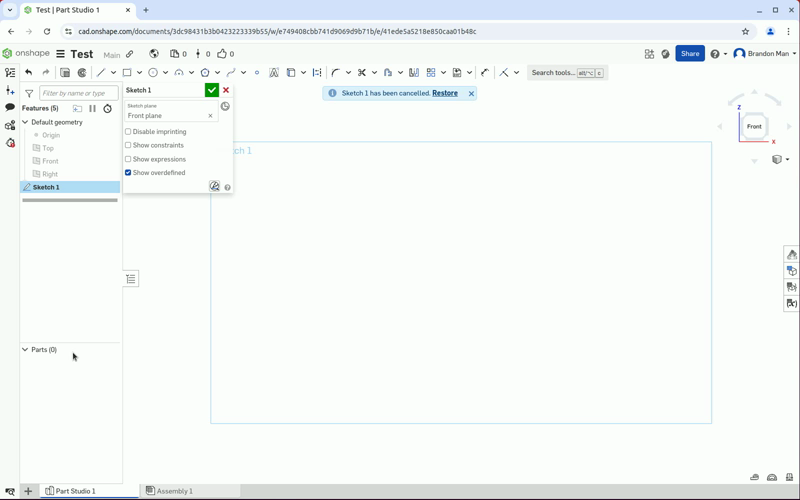
key(y)
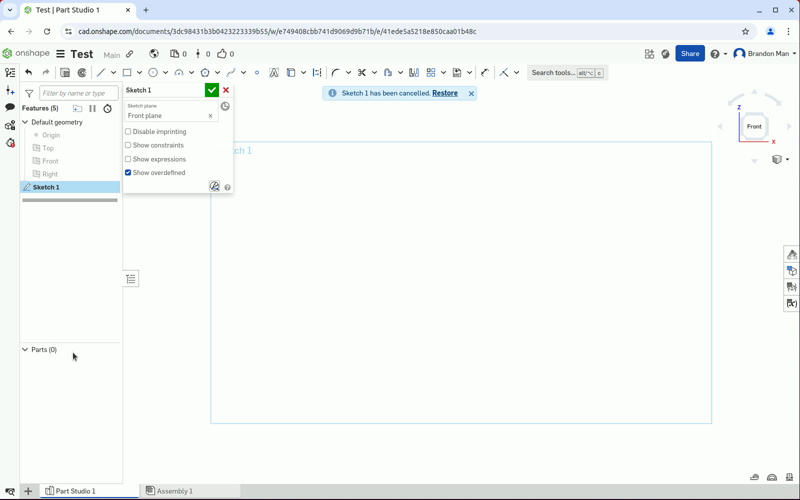
key(c)
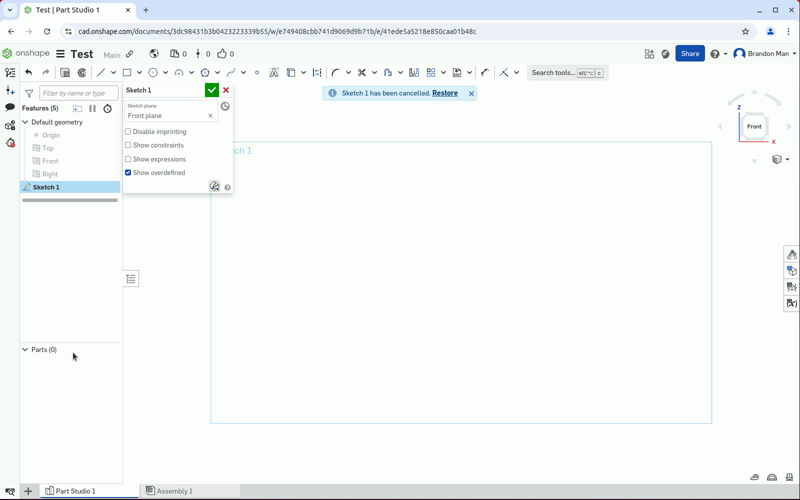
key_down(shift)
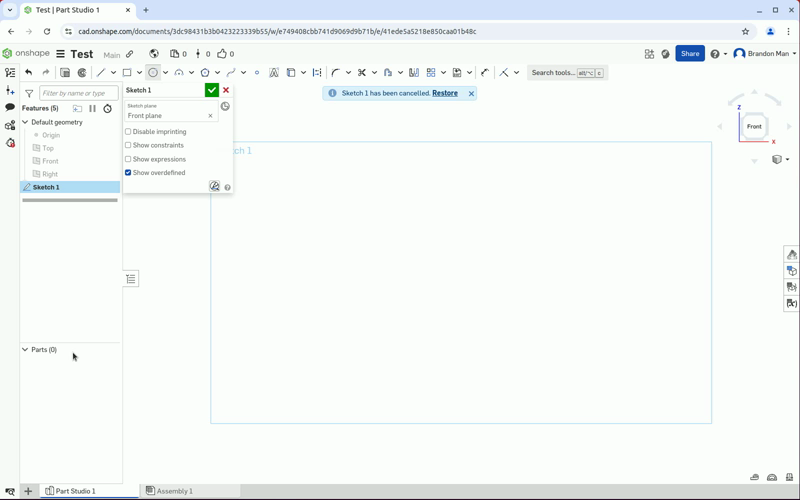
mouse_move(461, 282)
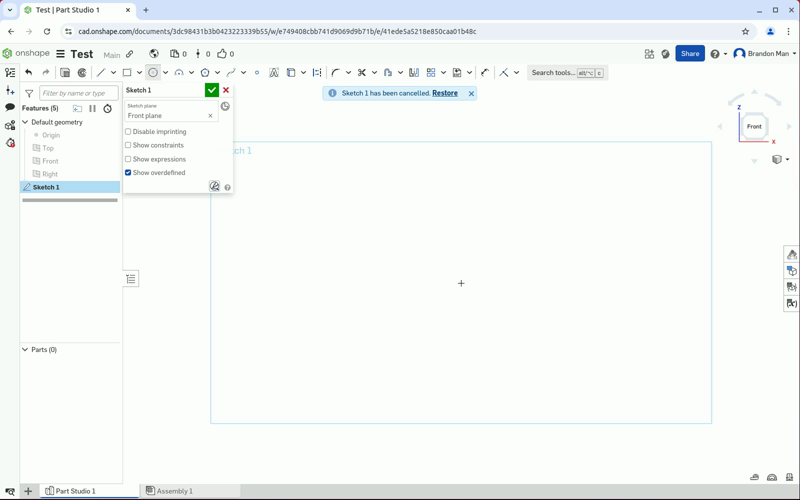
click(461, 282)
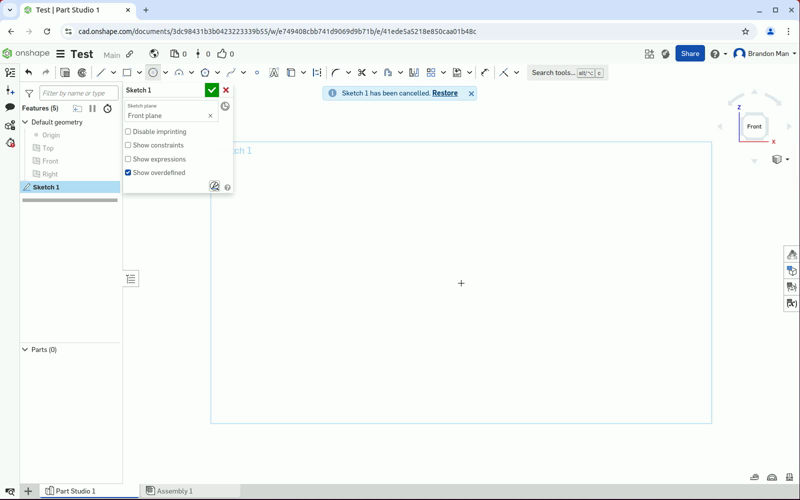
key_up(shift)
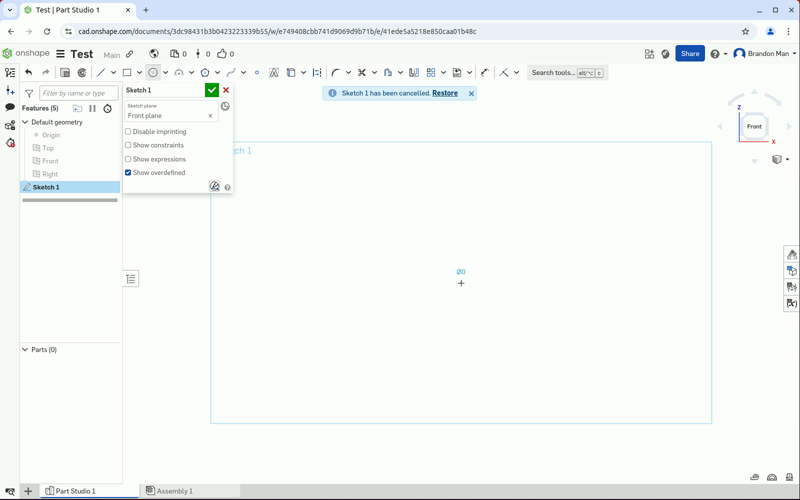
mouse_move(497, 282)
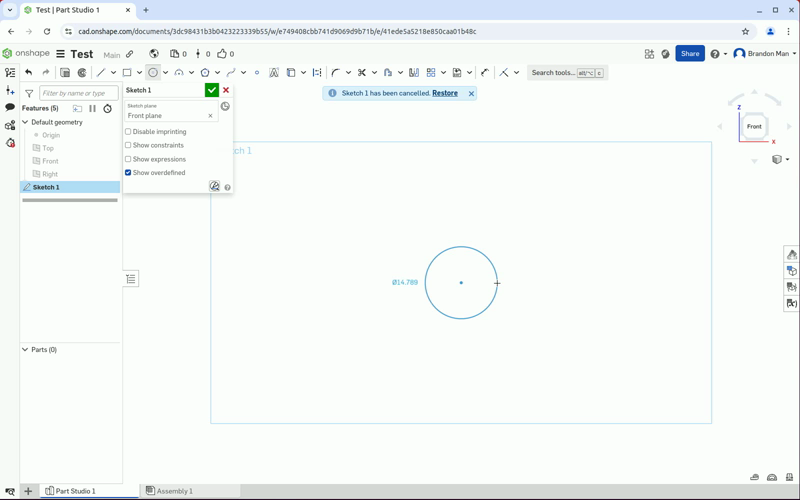
click(497, 282)
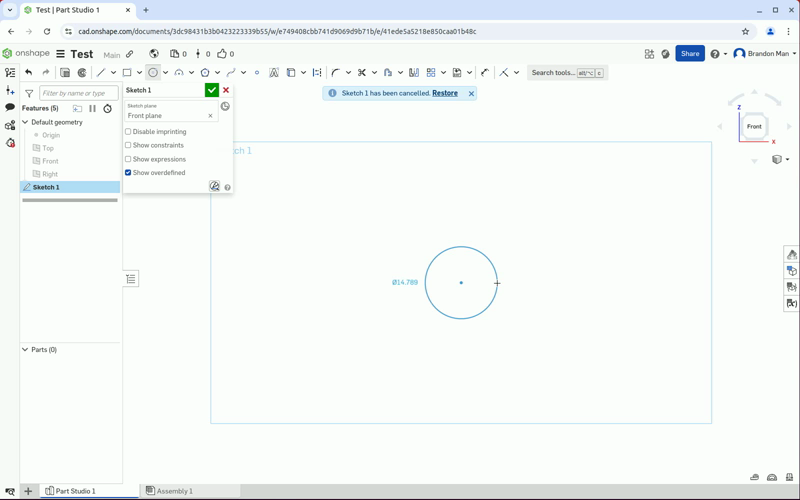
key(esc)
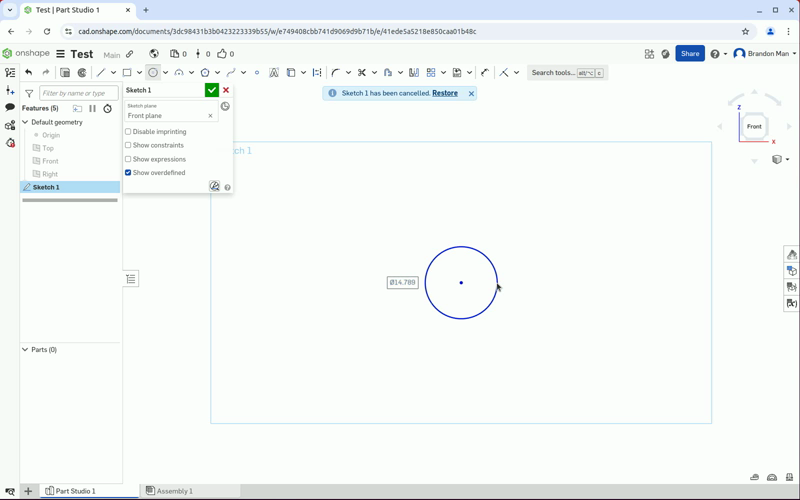
key(c)
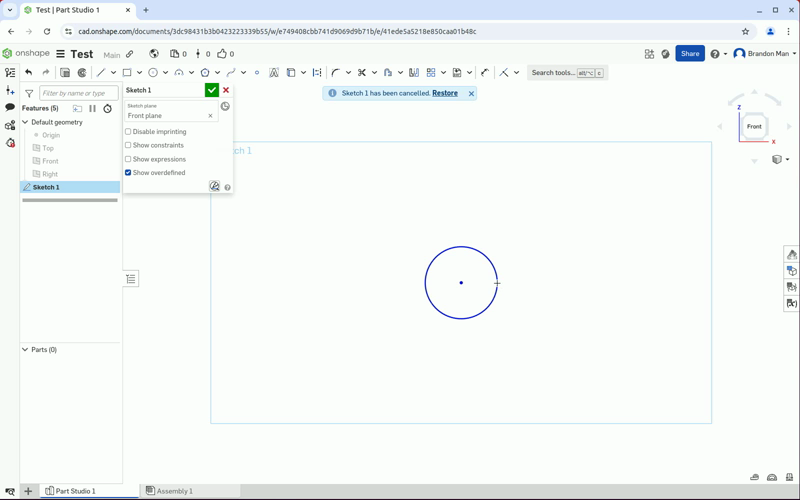
key_down(shift)
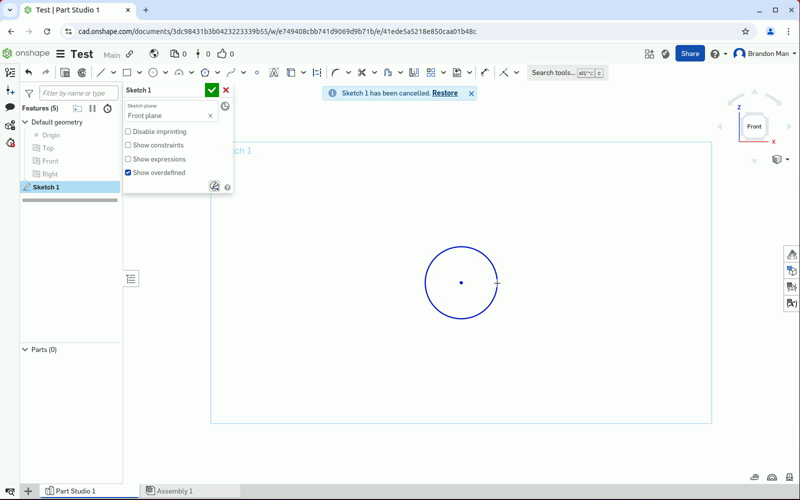
mouse_move(461, 282)
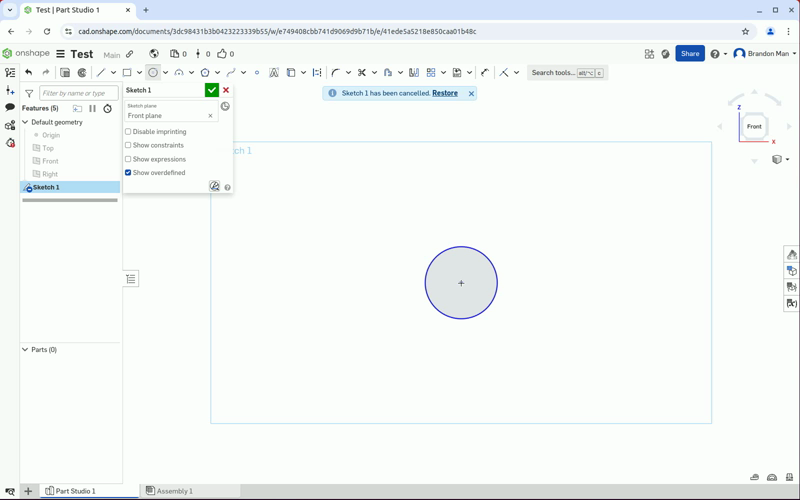
click(461, 282)
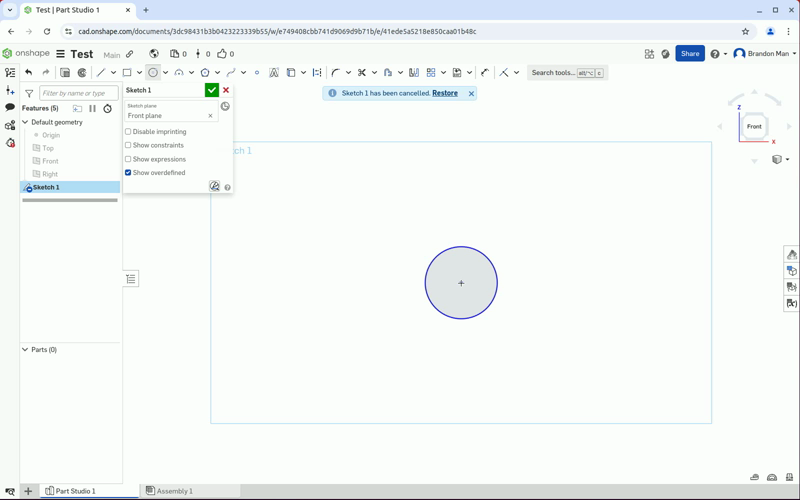
key_up(shift)
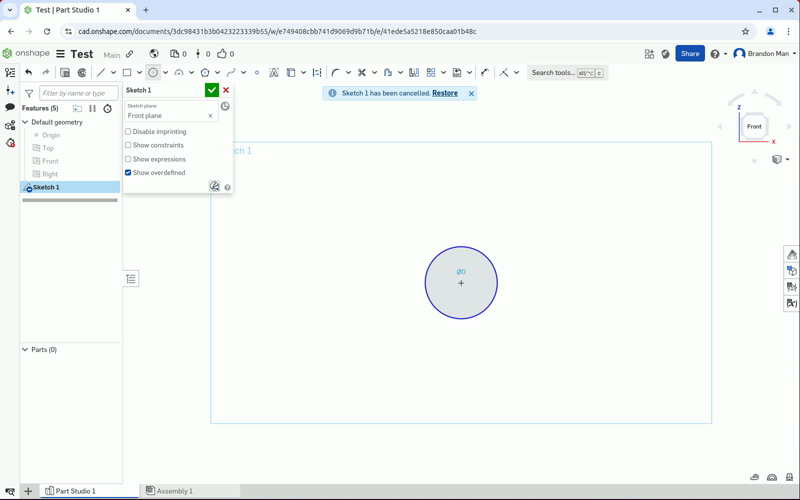
mouse_move(479, 282)
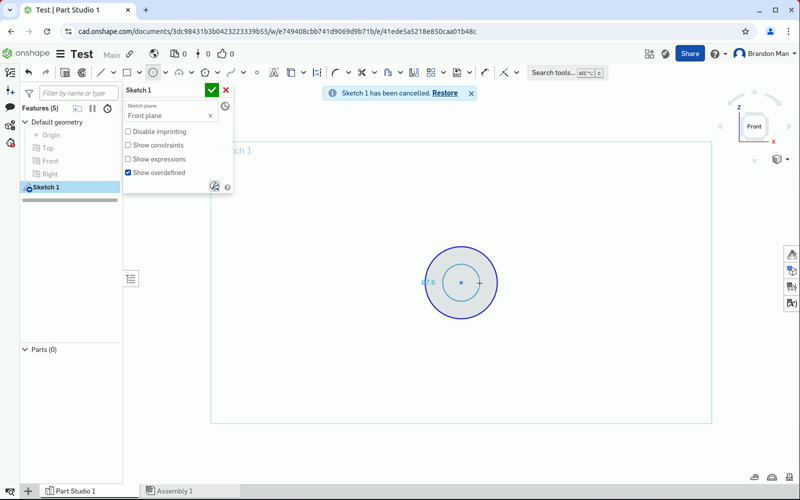
click(479, 282)
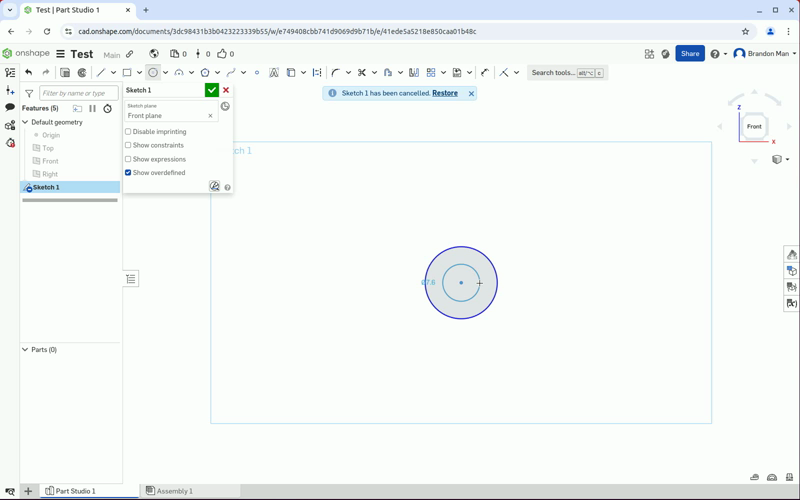
key(esc)
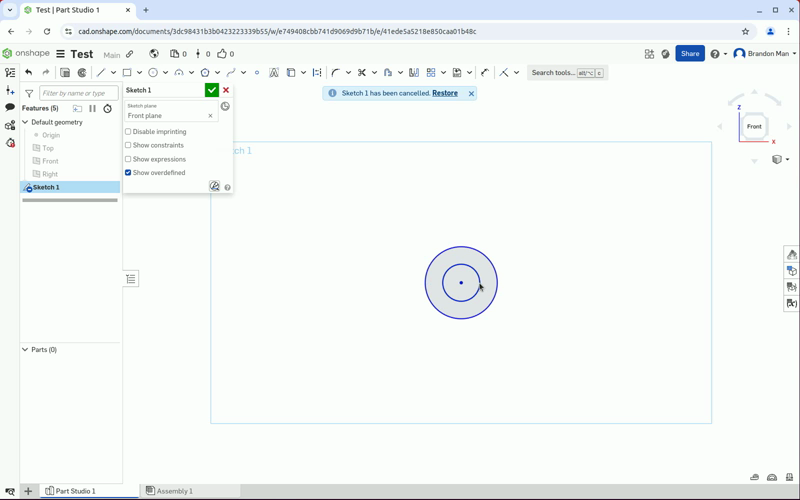
mouse_move(430, 293)
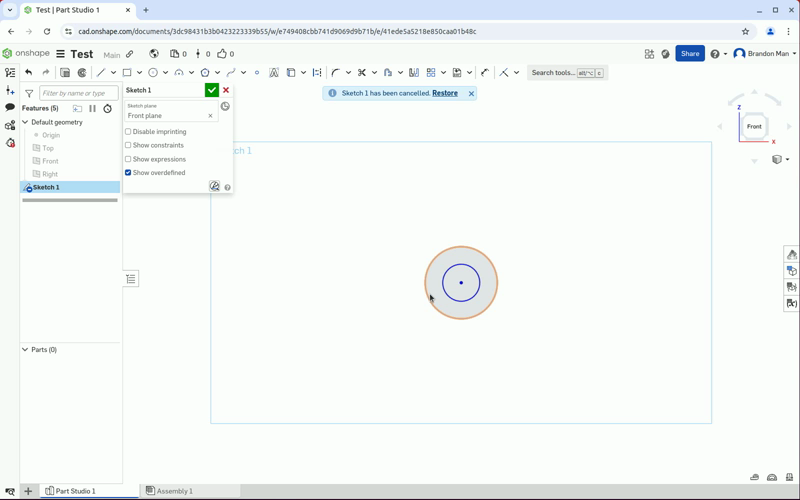
click(430, 293)
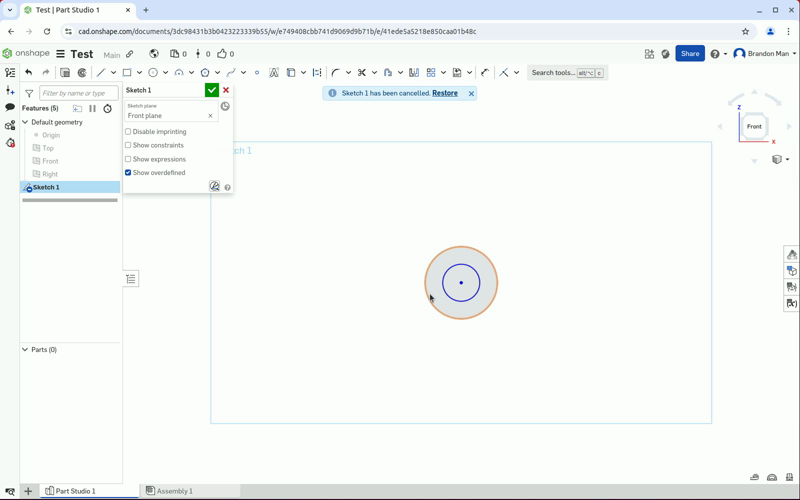
mouse_move(73, 352)
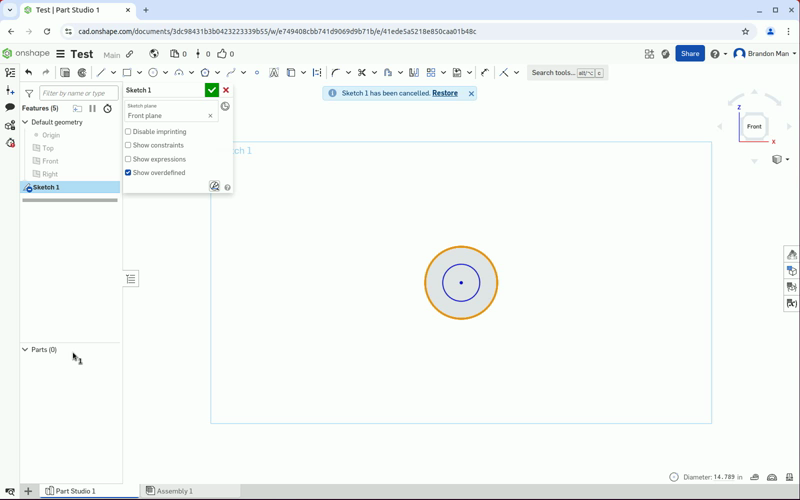
key(shift+y)
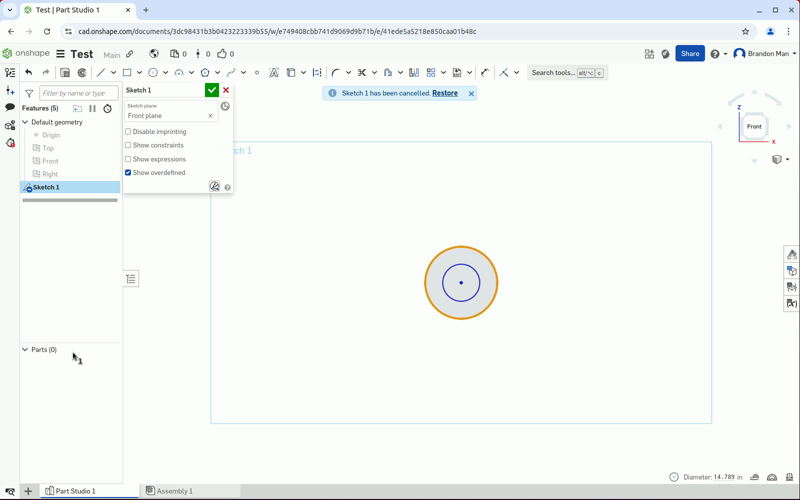
key(shift+e)
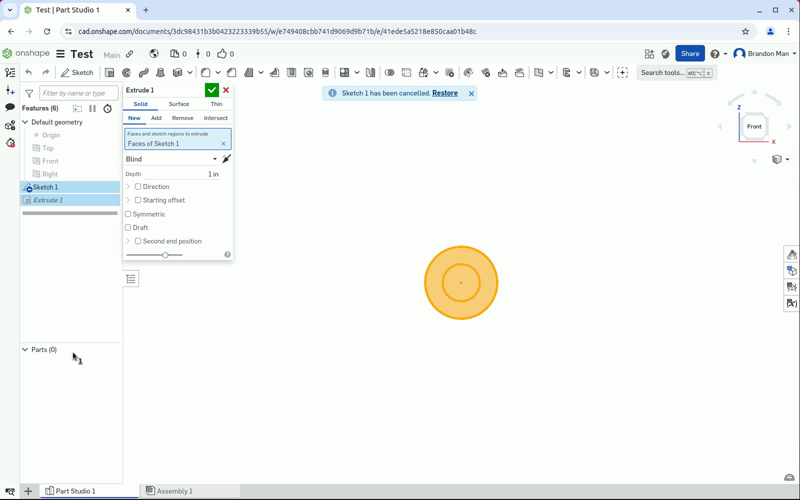
mouse_move(143, 106)
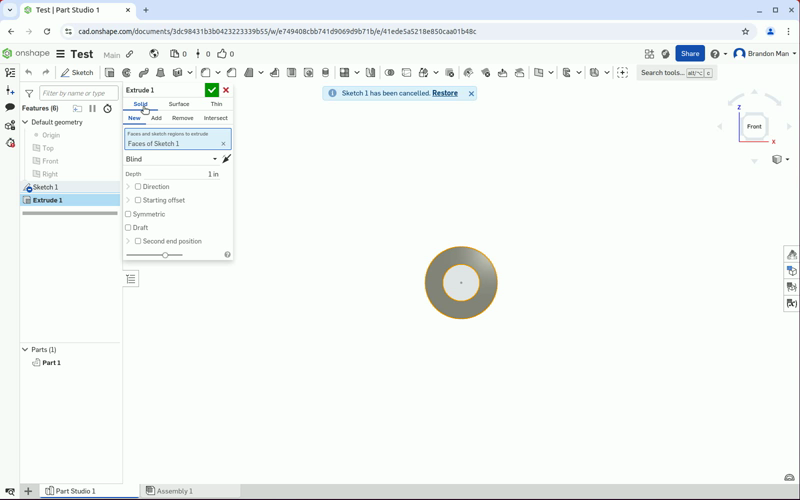
click(143, 106)
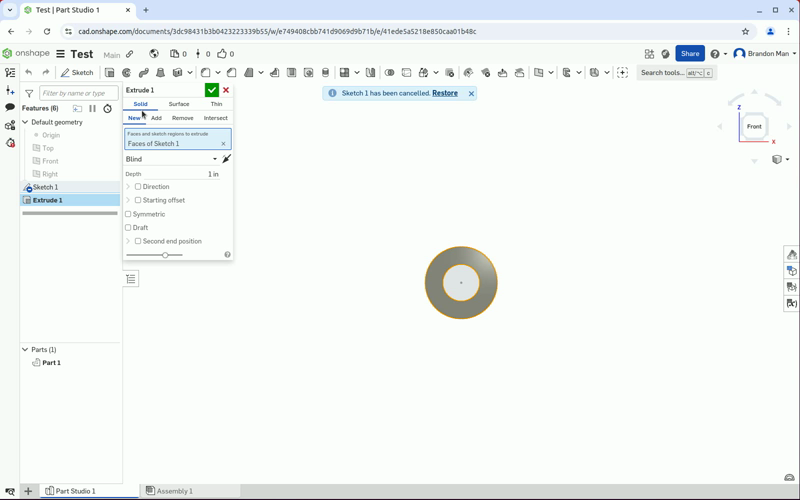
mouse_move(137, 120)
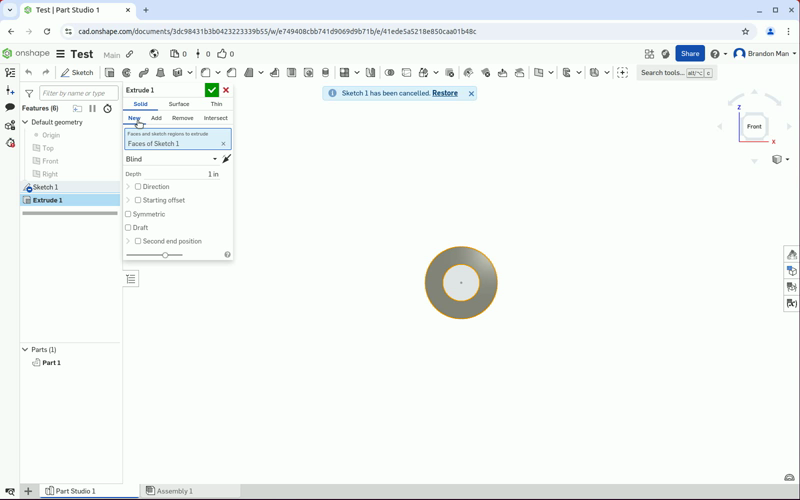
click(137, 120)
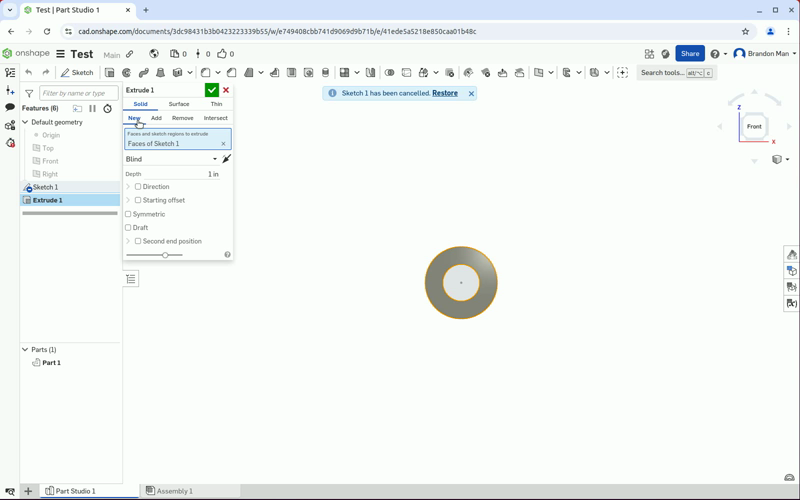
key(tab, 4)
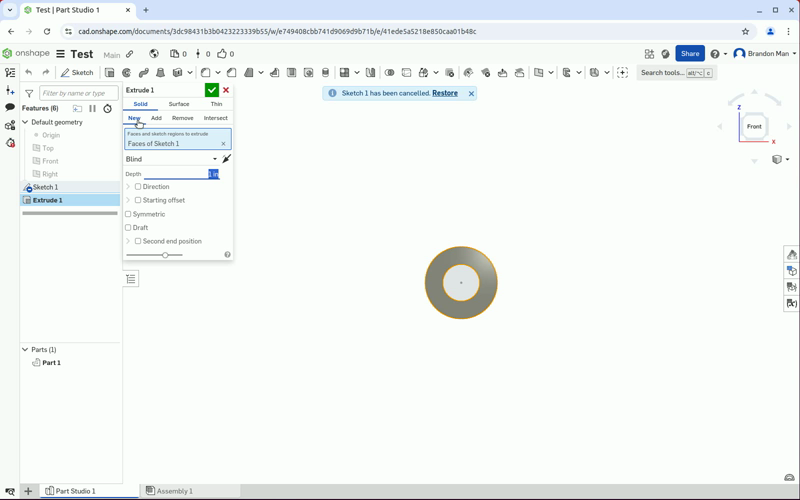
text(3.129)
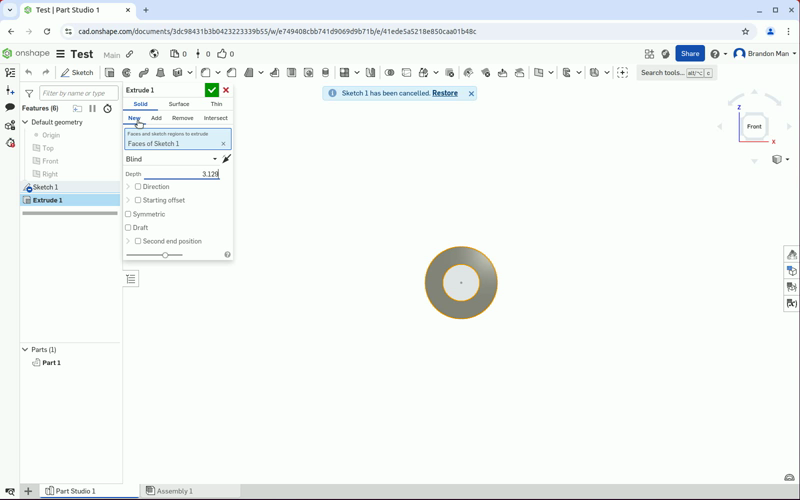
key(enter)
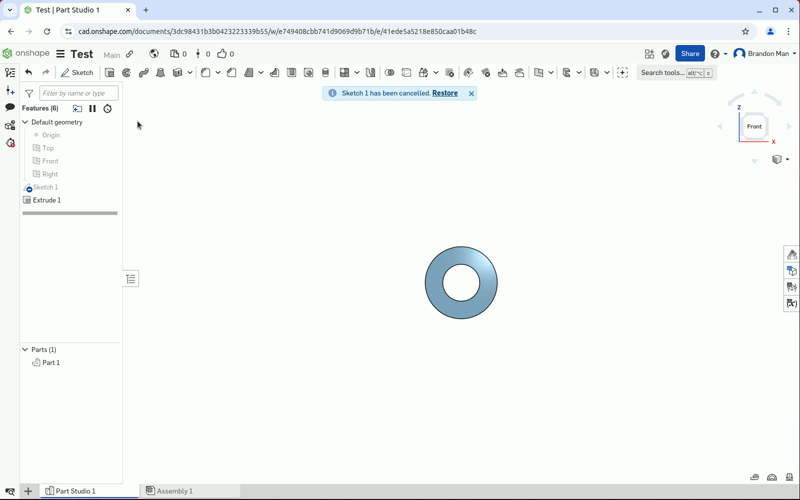
key(shift+h)
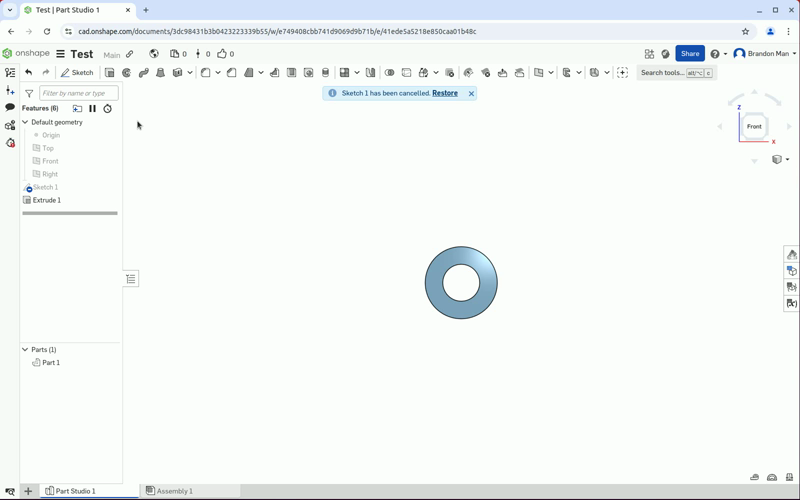
key(shift+h)
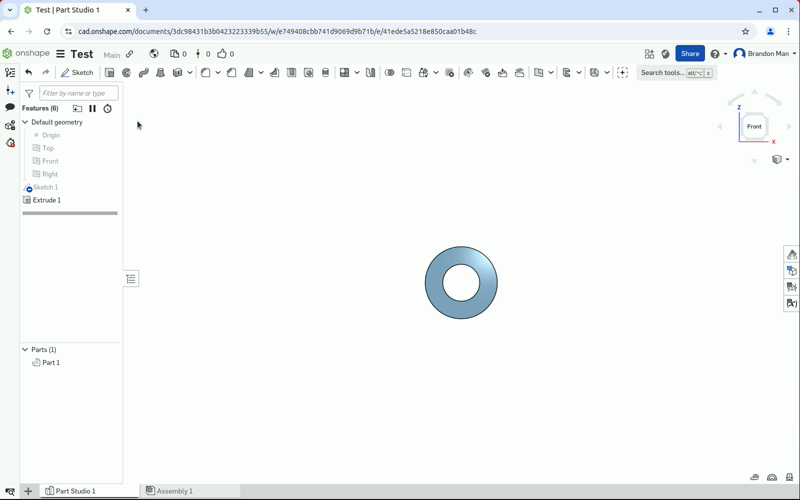
mouse_move(73, 189)
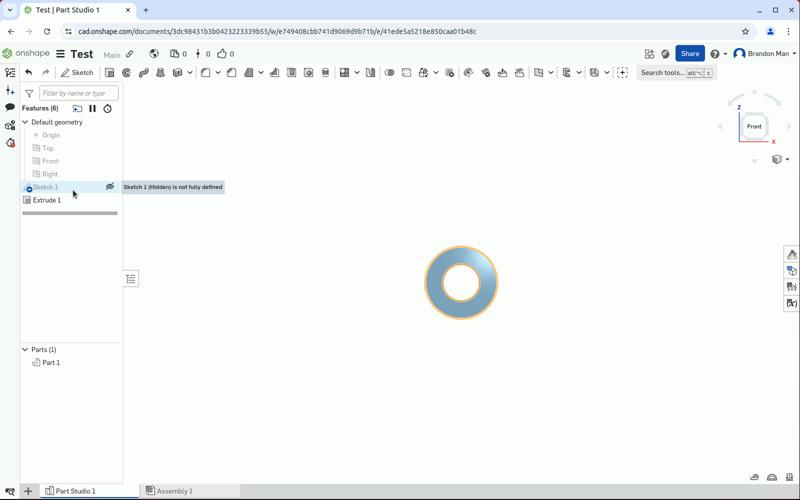
click(73, 189)
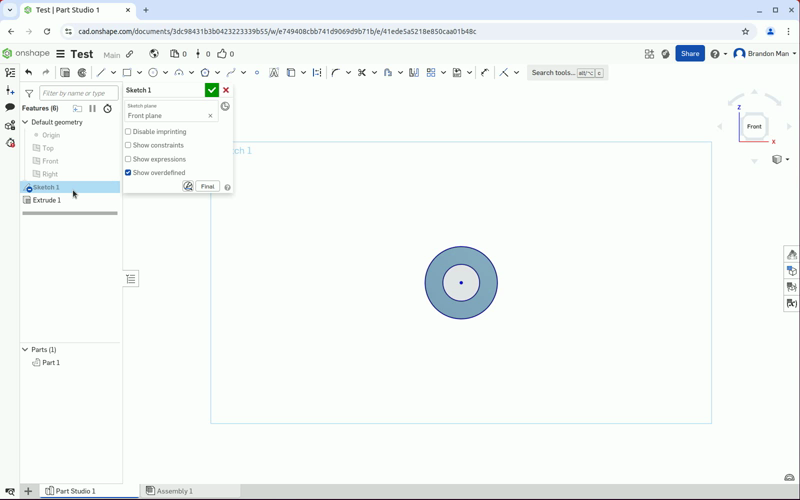
mouse_move(229, 92)
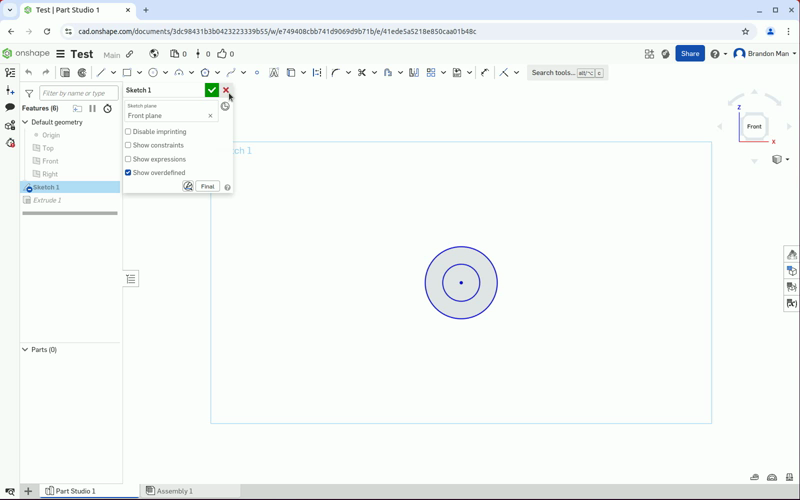
click(229, 92)
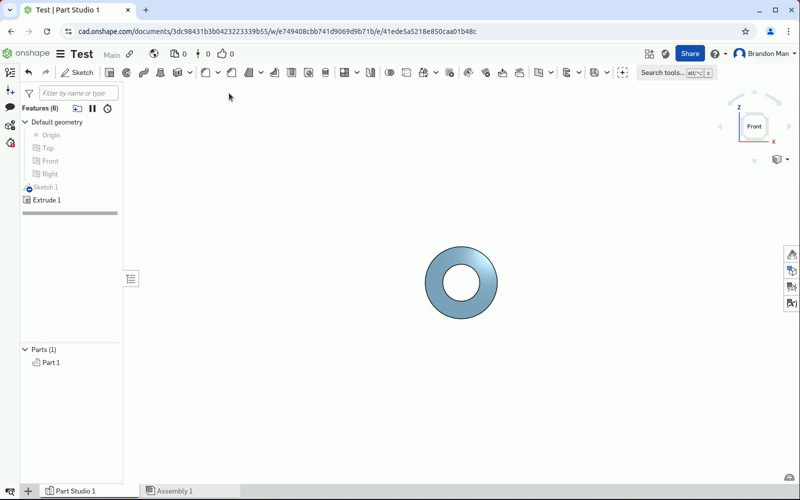
mouse_move(541, 75)
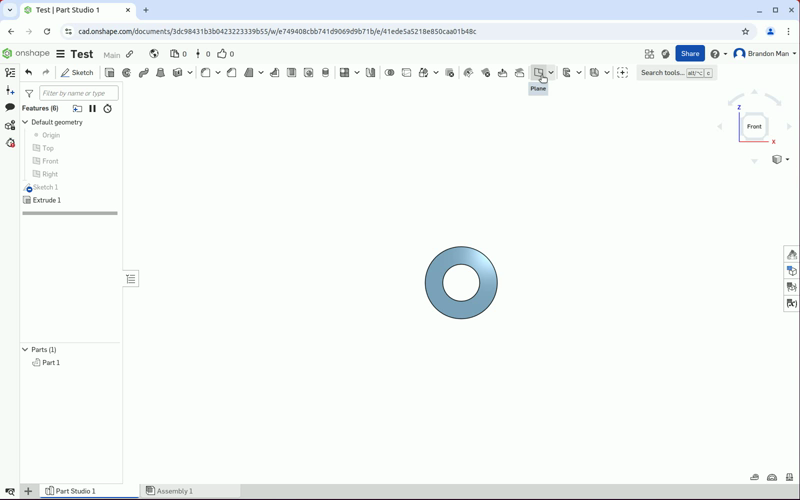
click(541, 75)
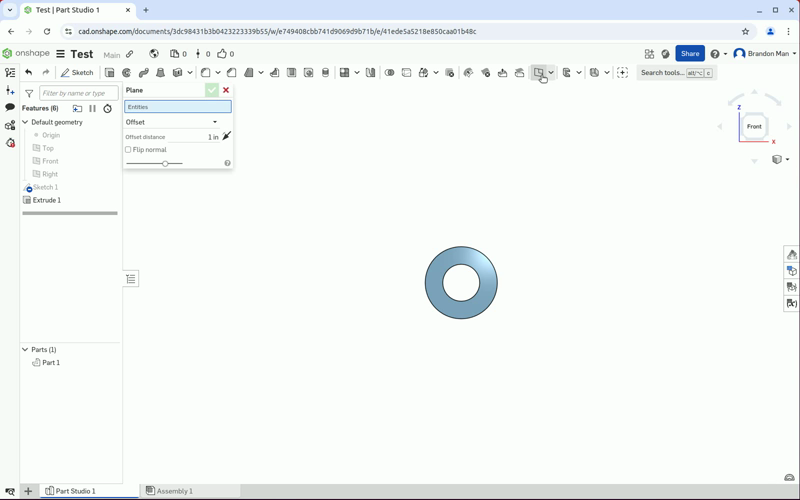
mouse_move(73, 163)
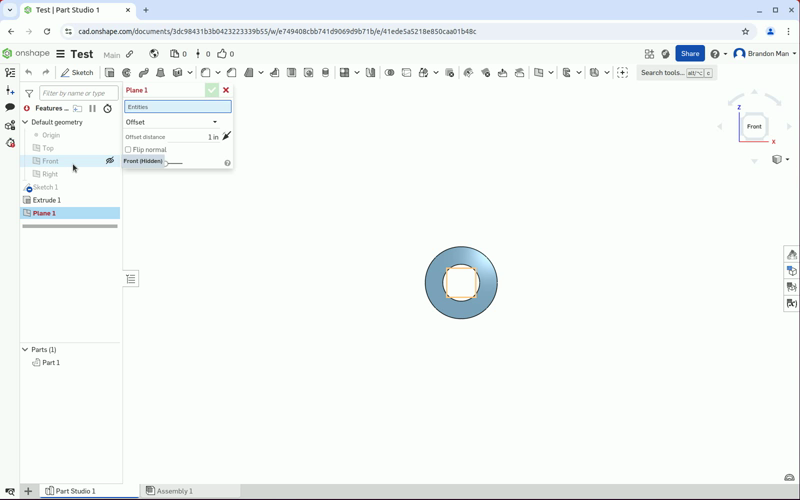
click(73, 163)
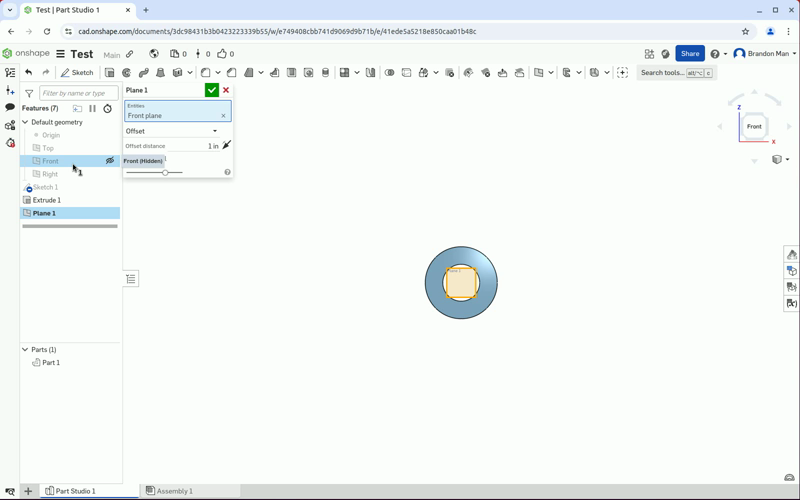
key(tab, 2)
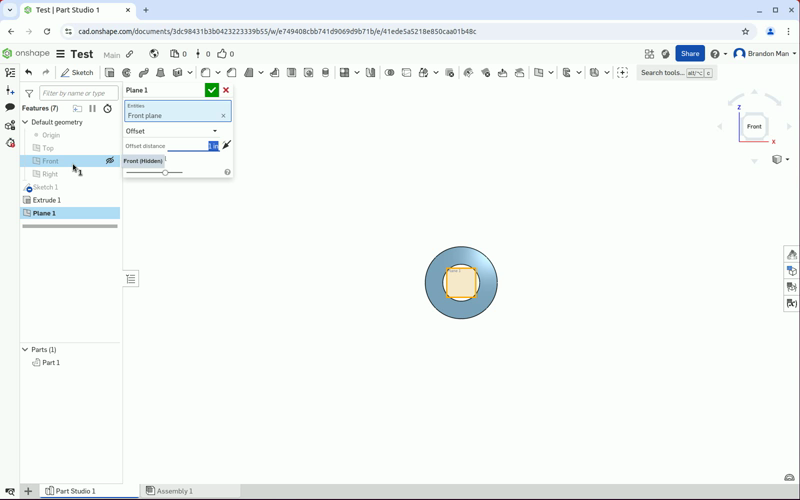
text(3.143)
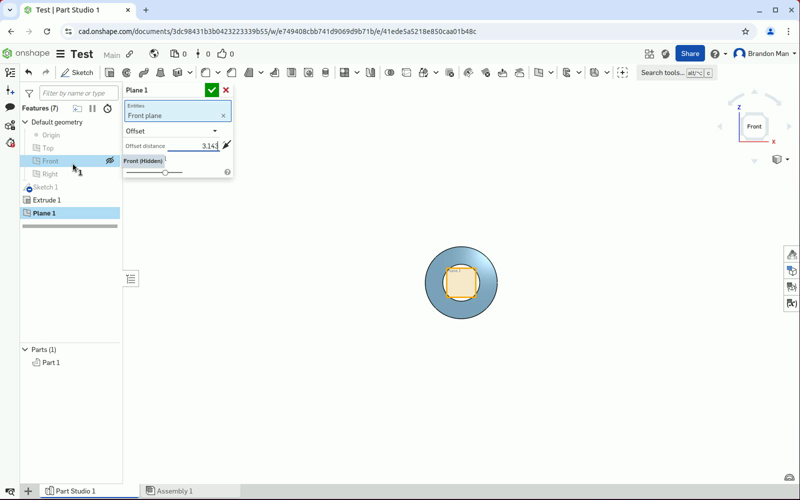
key(enter, 2)
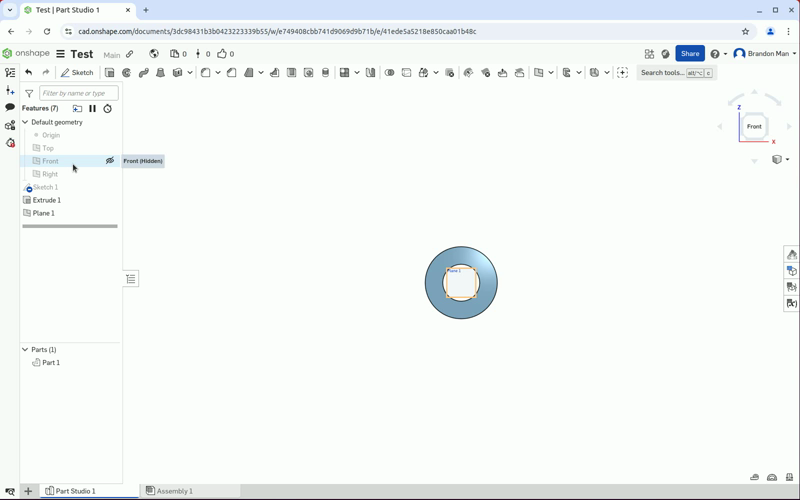
key(shift+s)
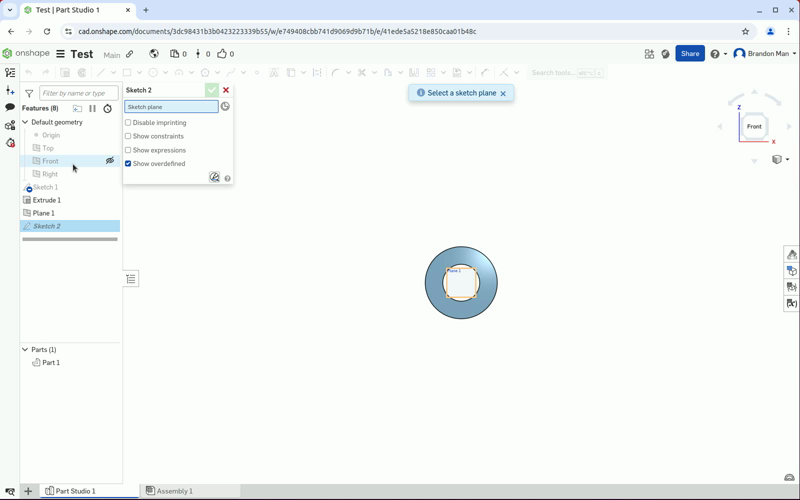
mouse_move(73, 215)
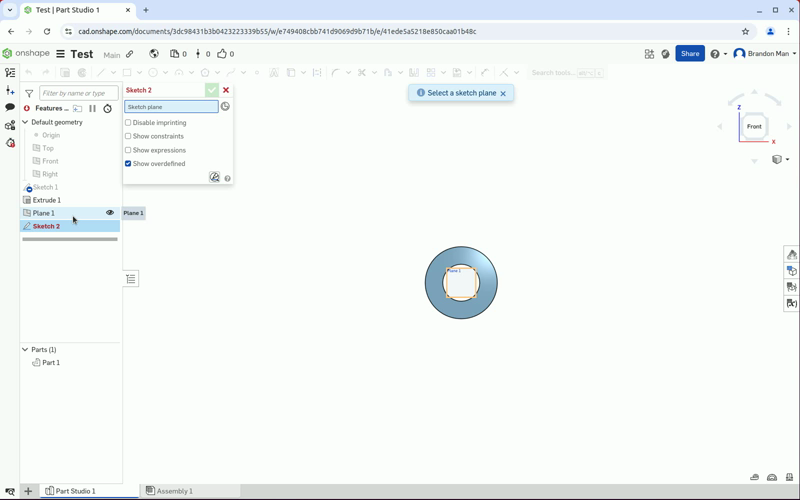
click(73, 215)
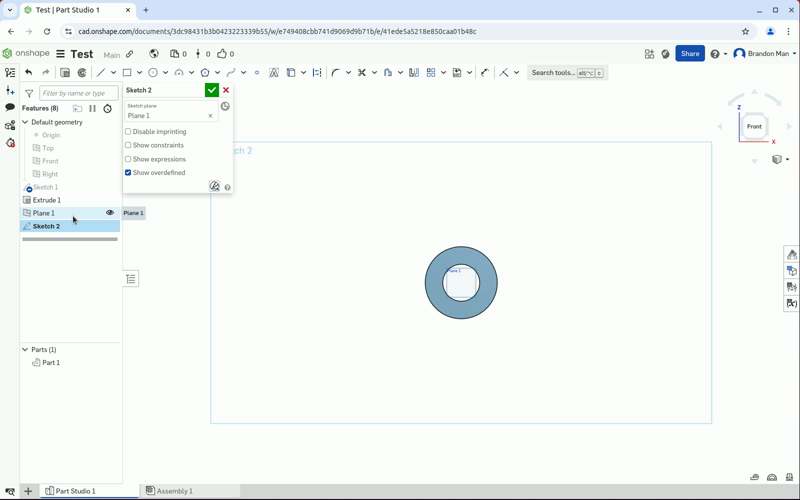
mouse_move(73, 352)
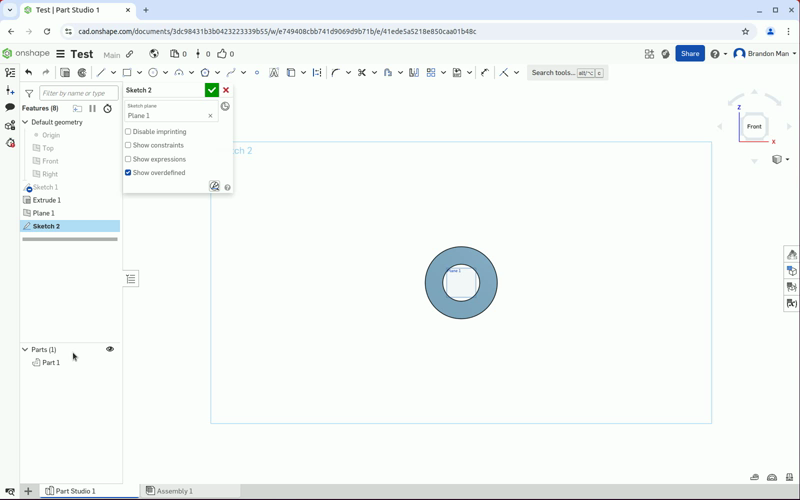
key(y)
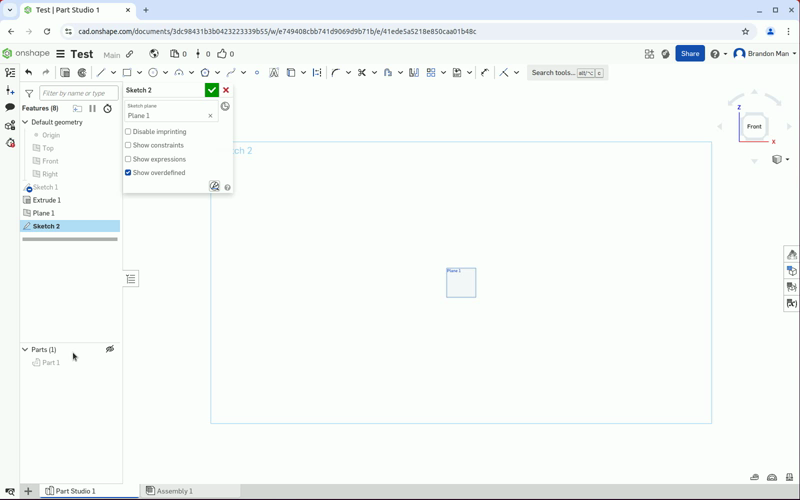
key(c)
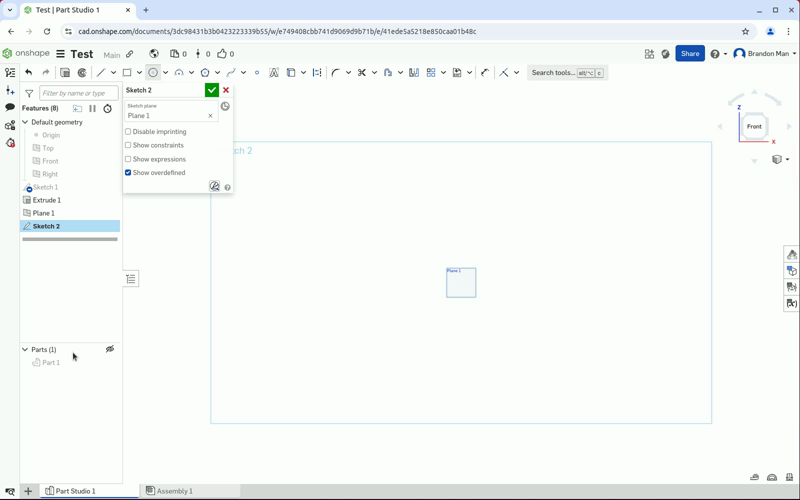
key_down(shift)
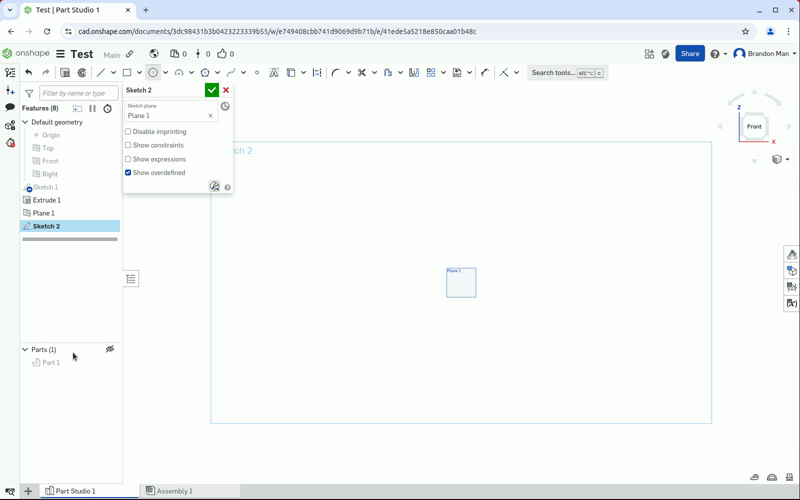
mouse_move(461, 282)
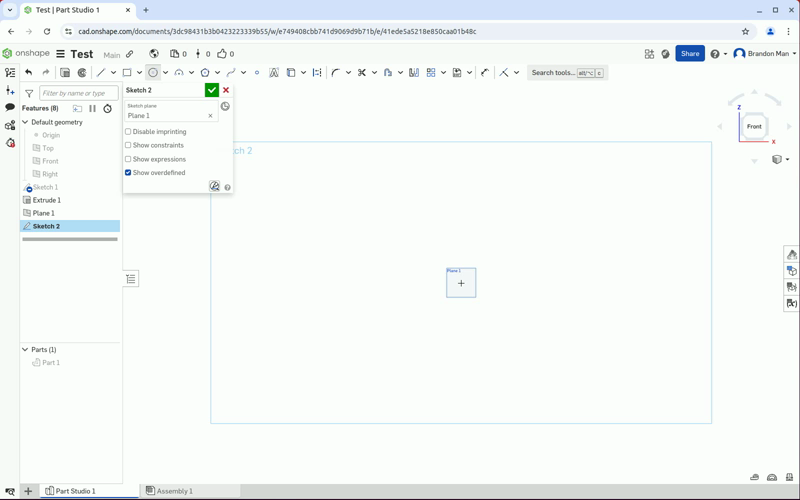
click(461, 282)
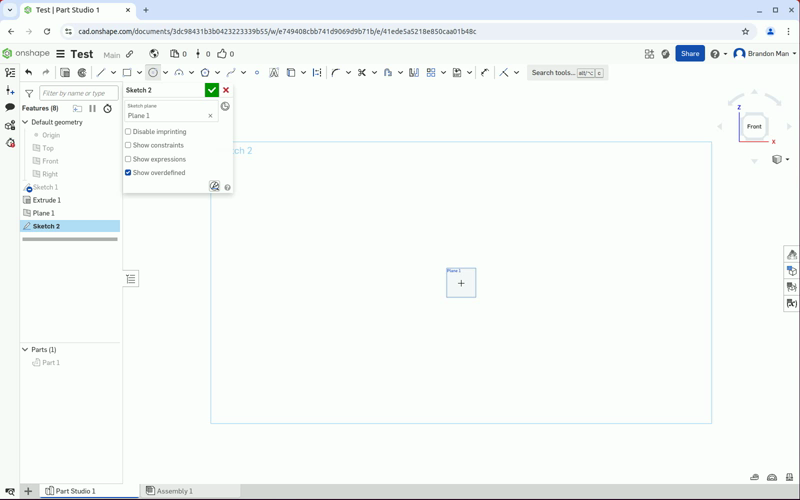
key_up(shift)
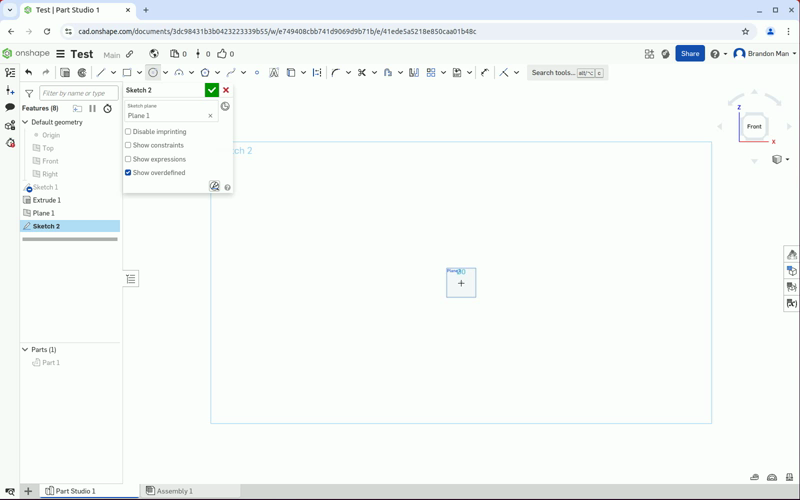
mouse_move(494, 282)
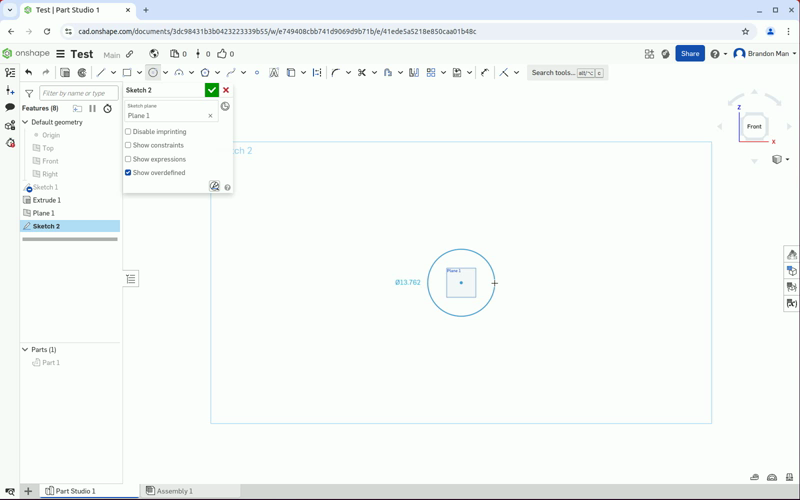
click(494, 282)
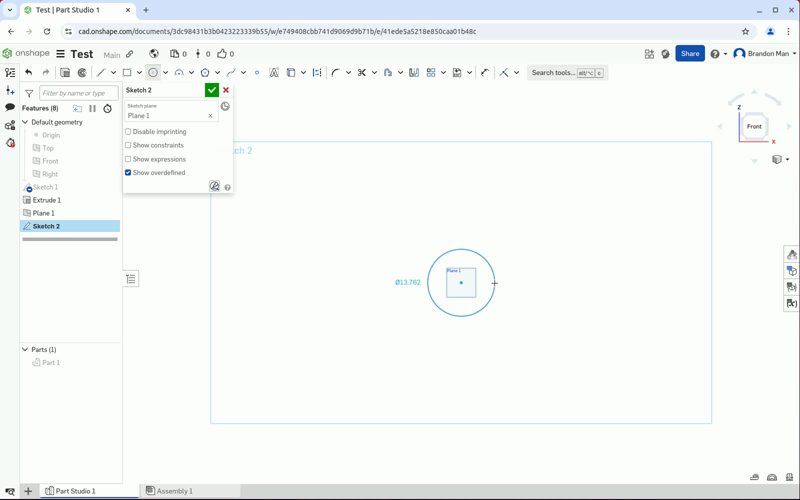
key(esc)
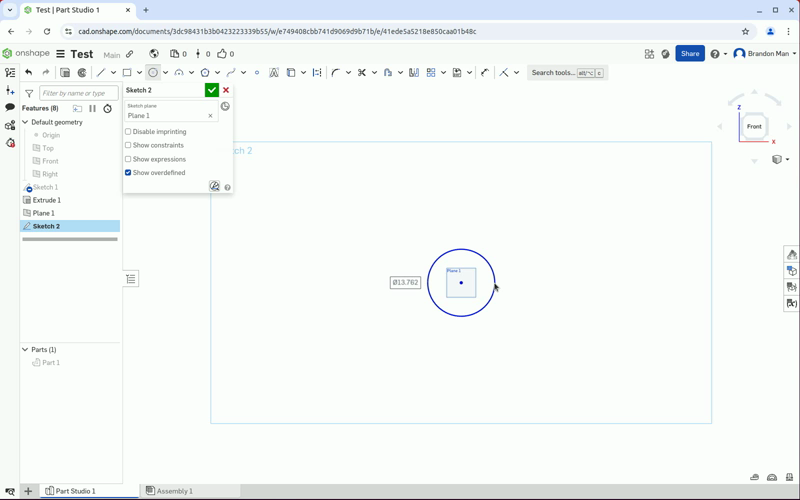
key(c)
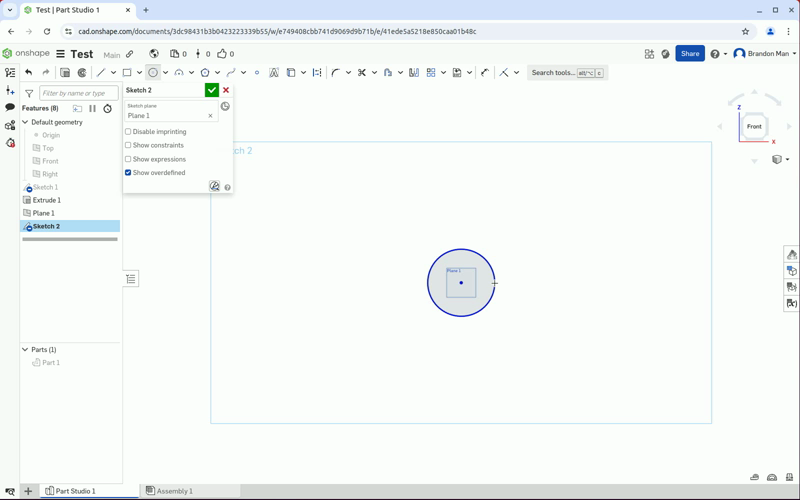
key_down(shift)
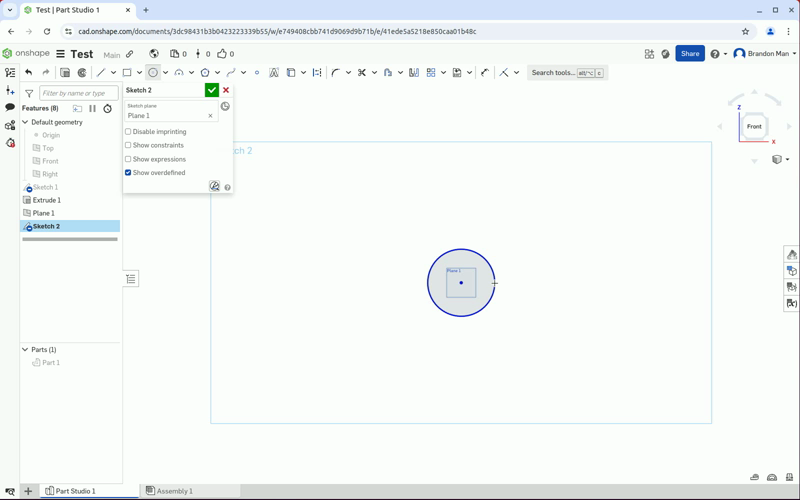
mouse_move(461, 282)
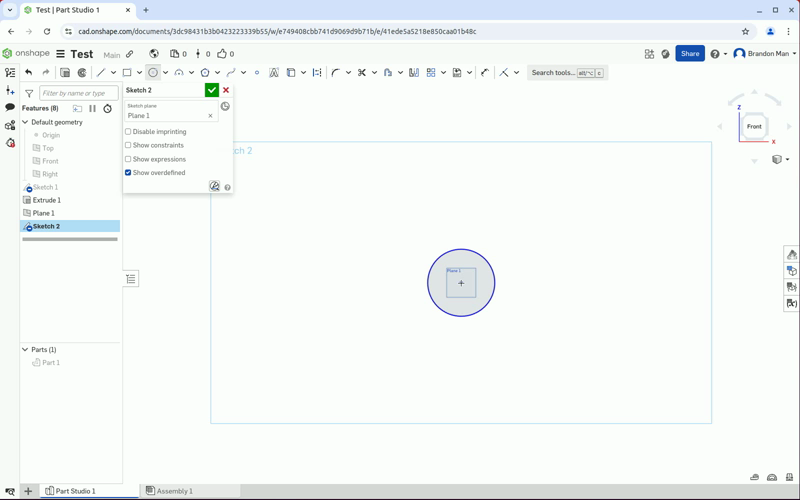
click(461, 282)
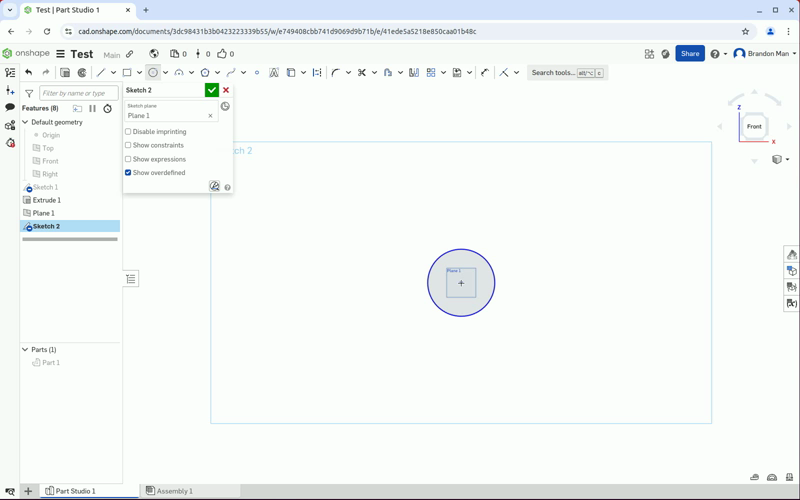
key_up(shift)
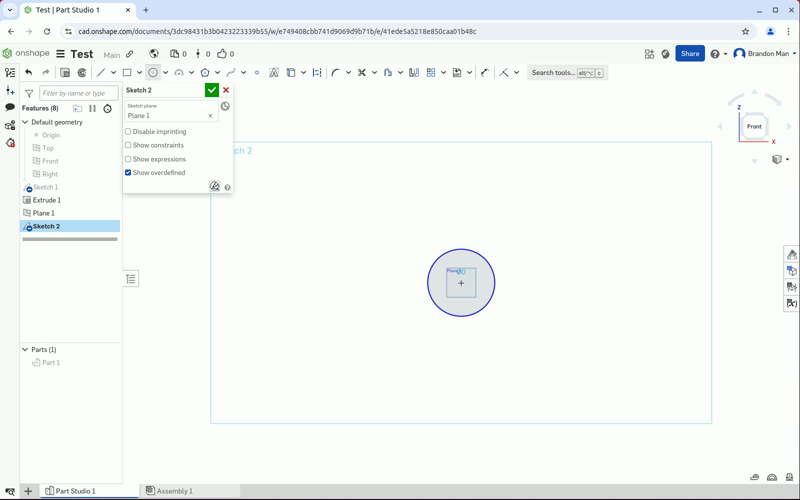
mouse_move(480, 282)
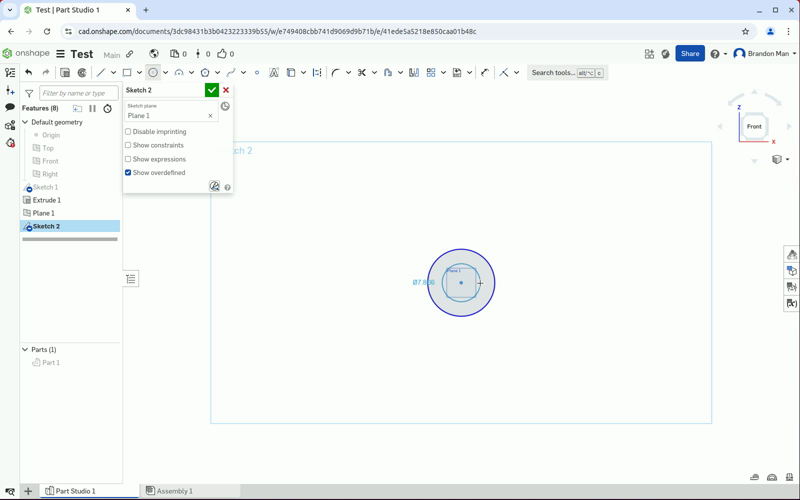
click(480, 282)
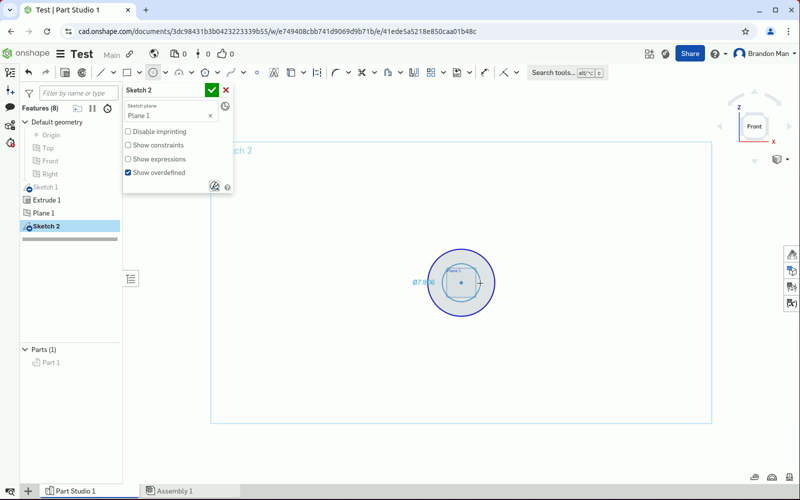
key(esc)
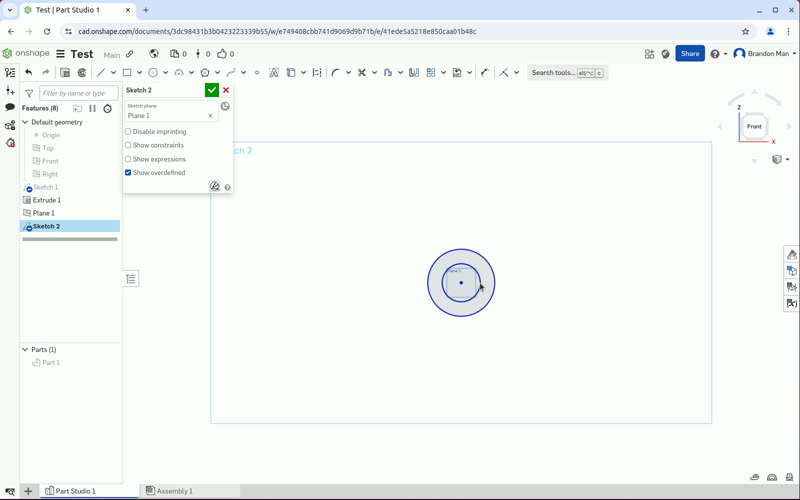
mouse_move(485, 294)
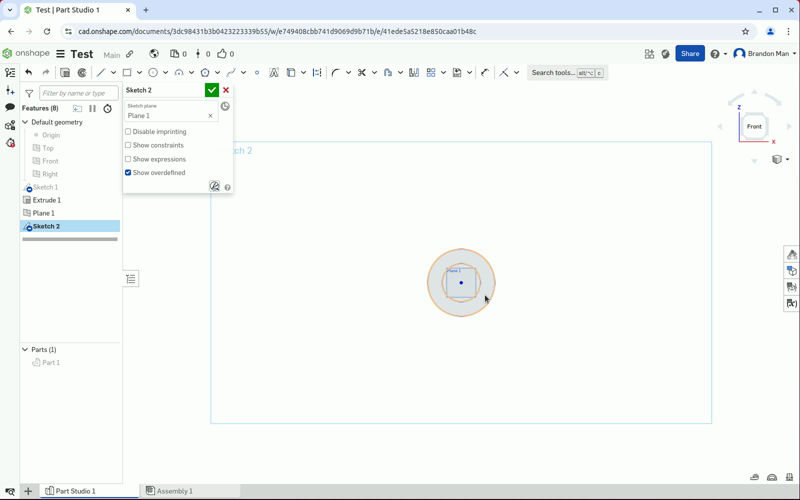
click(485, 294)
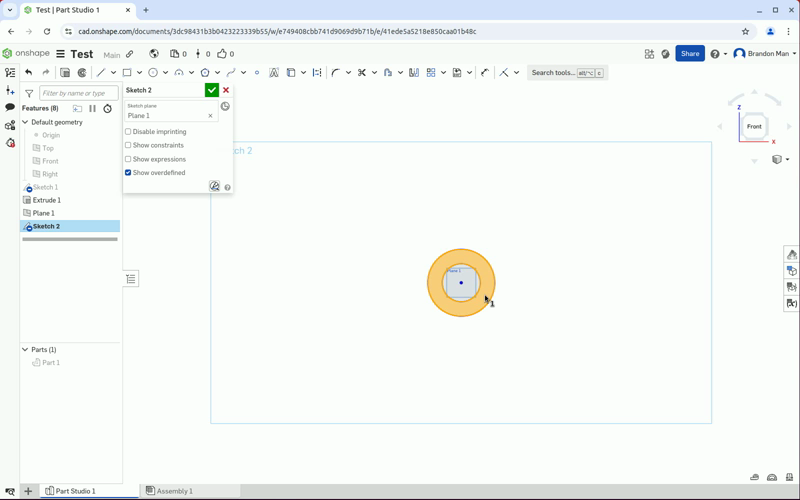
mouse_move(73, 352)
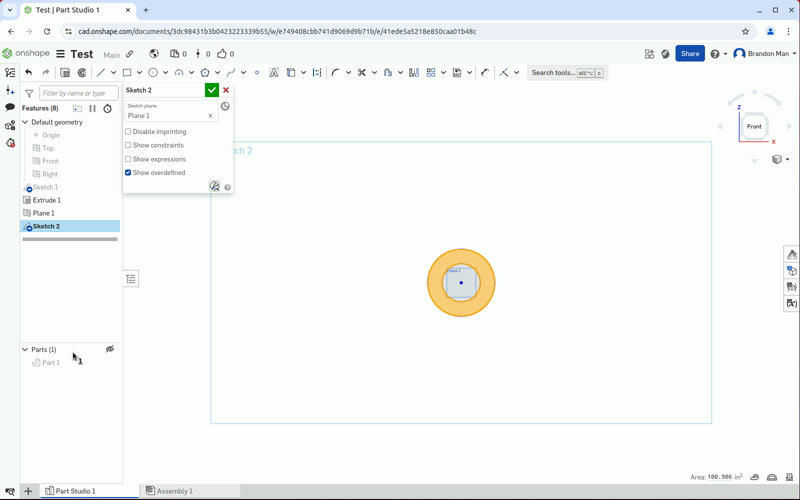
key(shift+y)
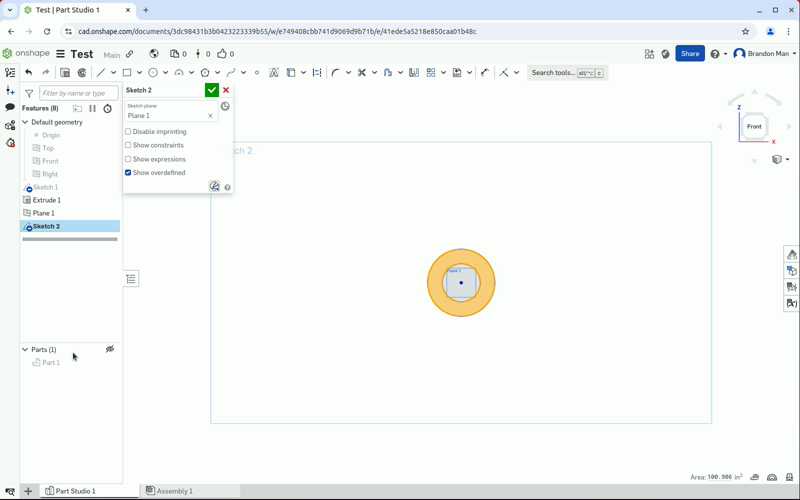
key(shift+e)
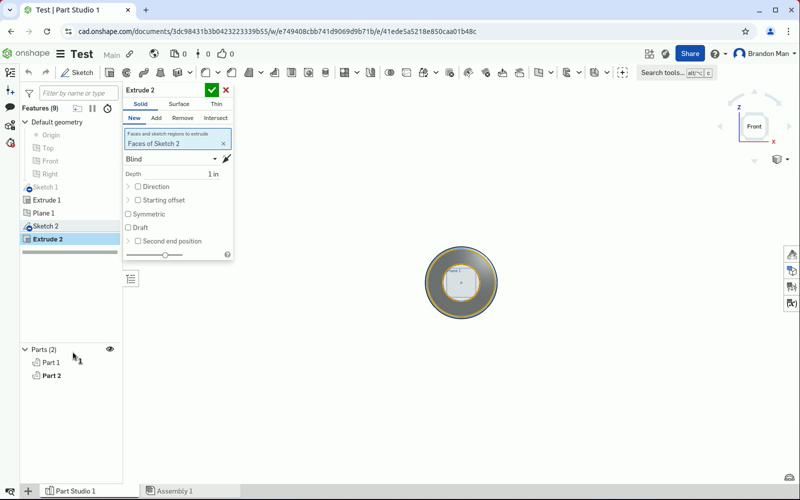
mouse_move(143, 106)
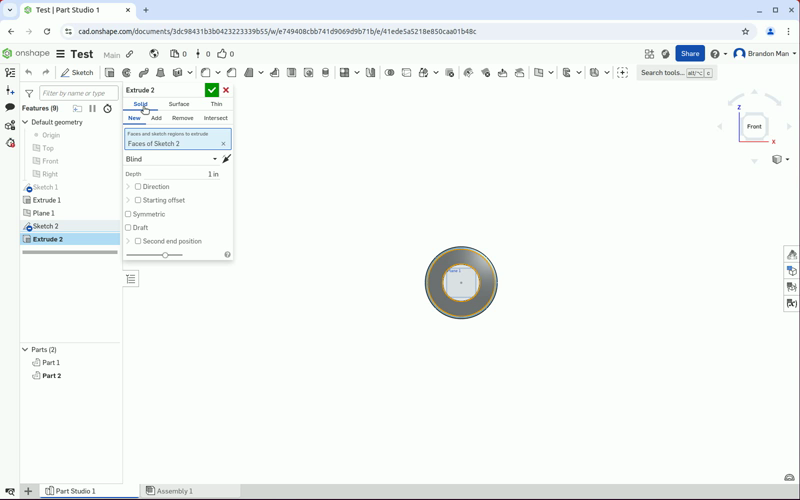
click(143, 106)
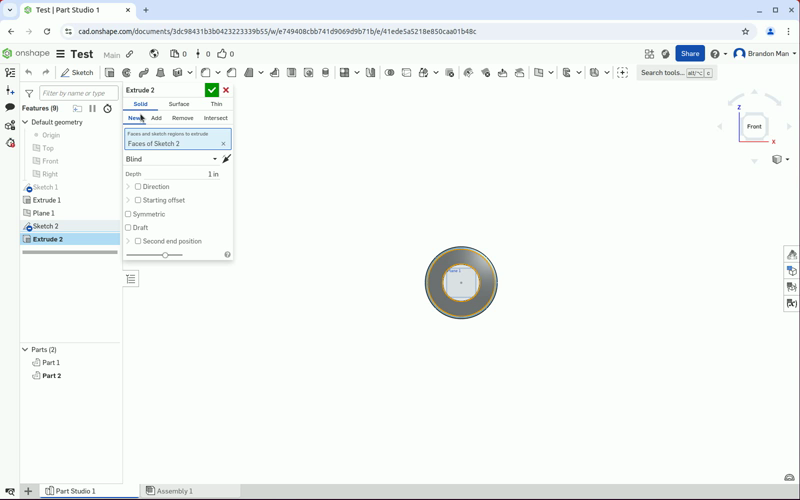
mouse_move(137, 120)
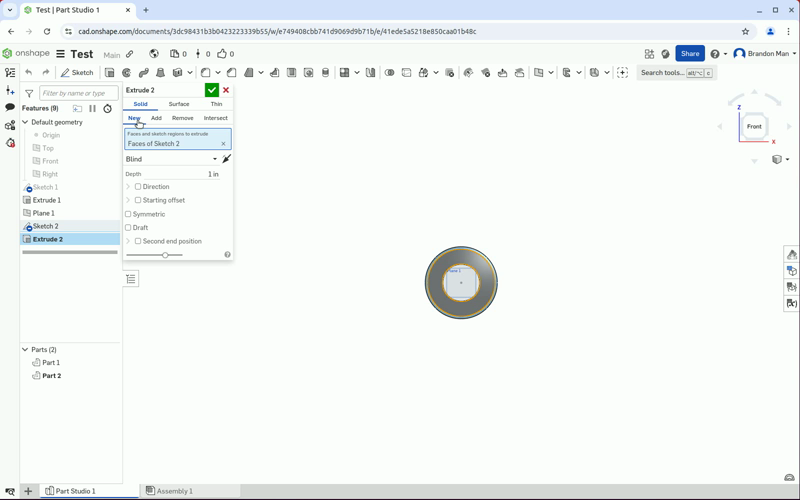
click(137, 120)
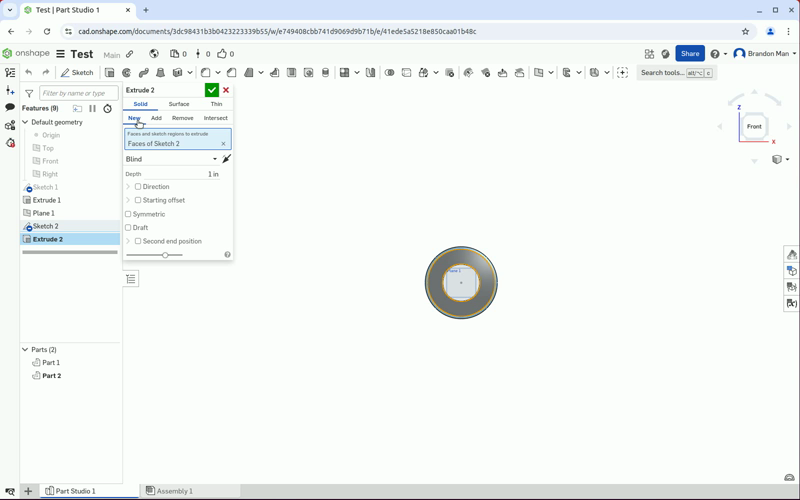
key(tab, 4)
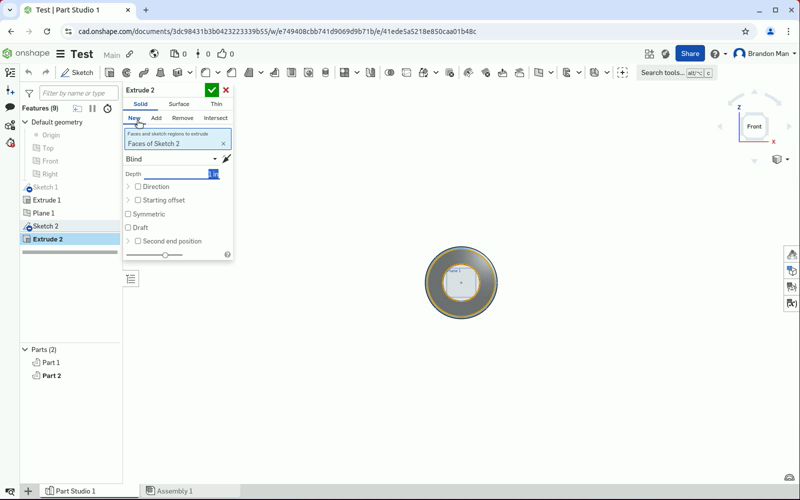
text(0.963)
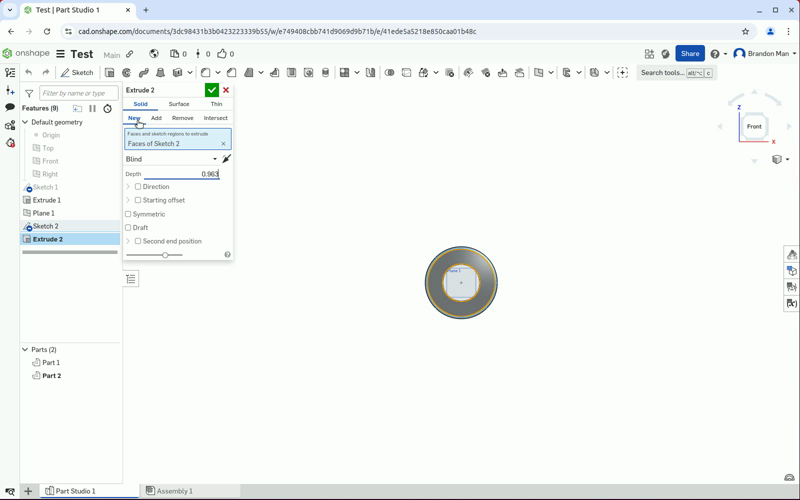
key(enter)
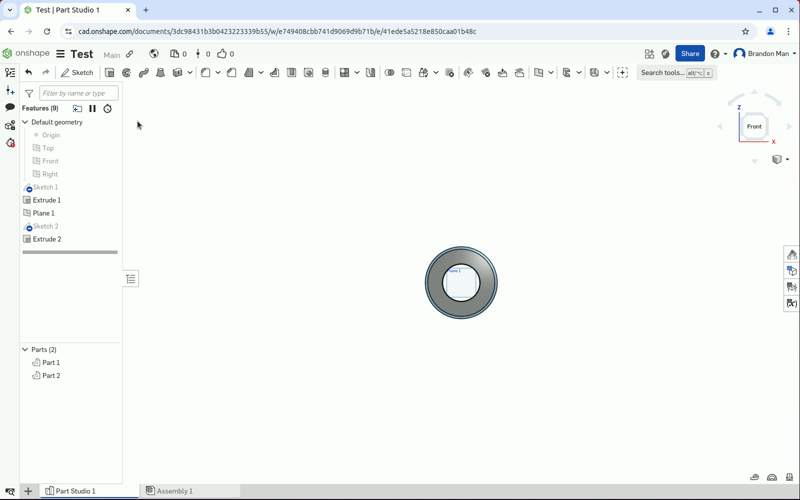
key(shift+h)
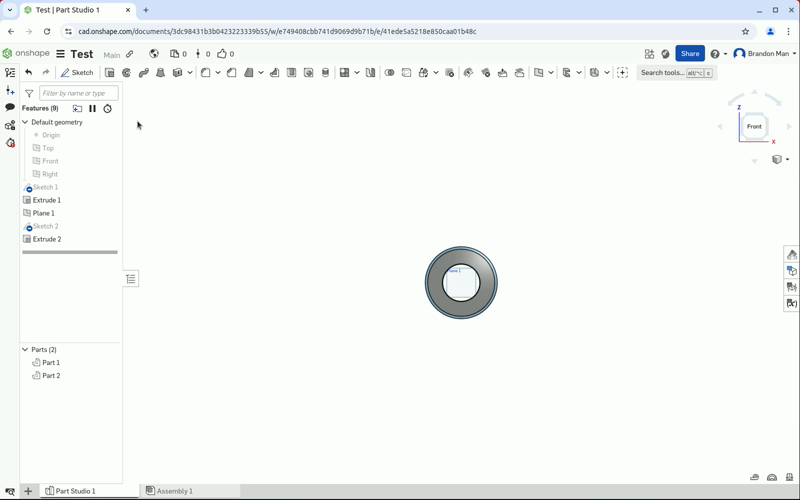
key(shift+h)
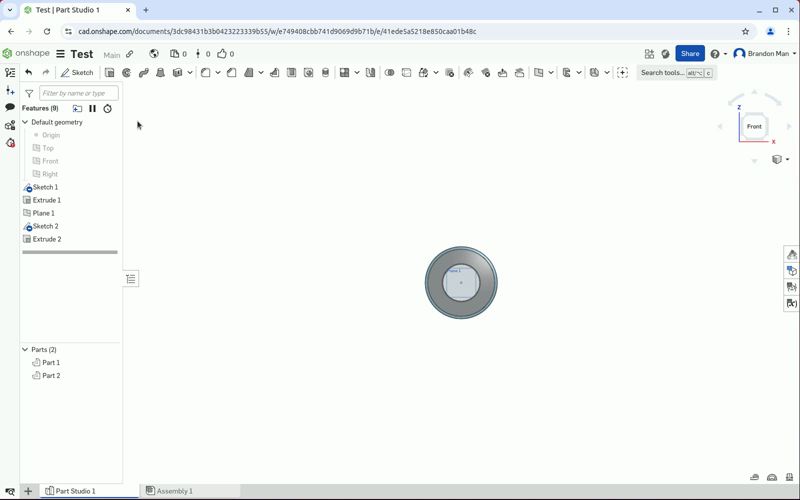
key(shift+7)
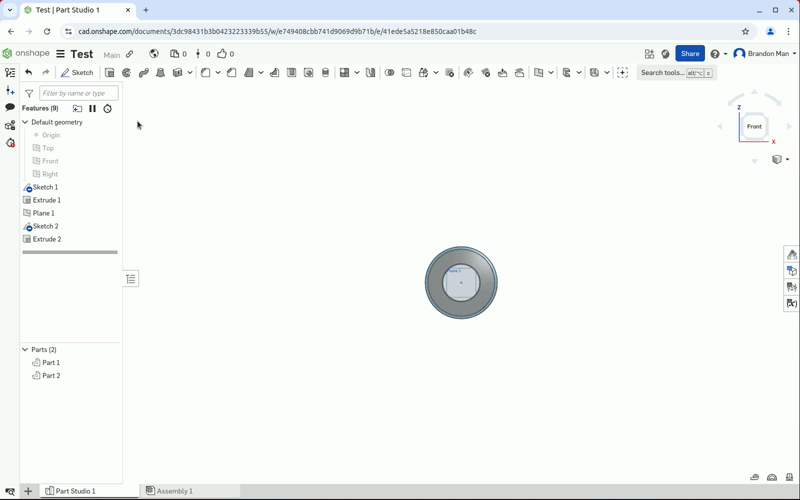
key(left, 2)
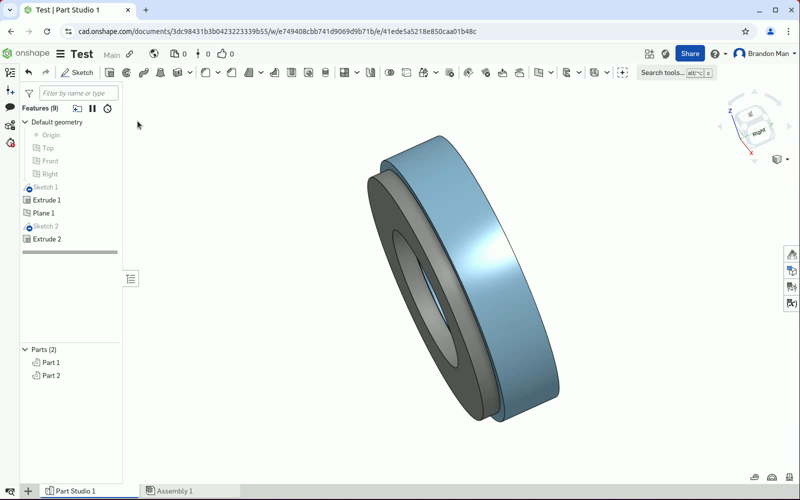
key(down, 2)
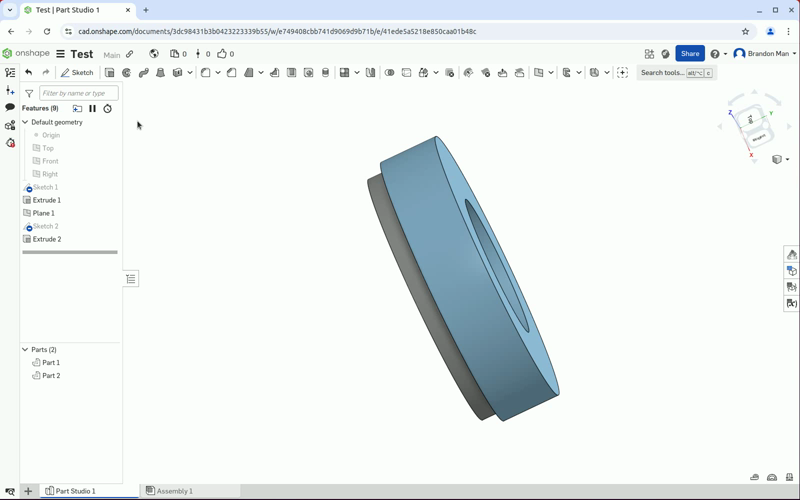
key(up, 2)
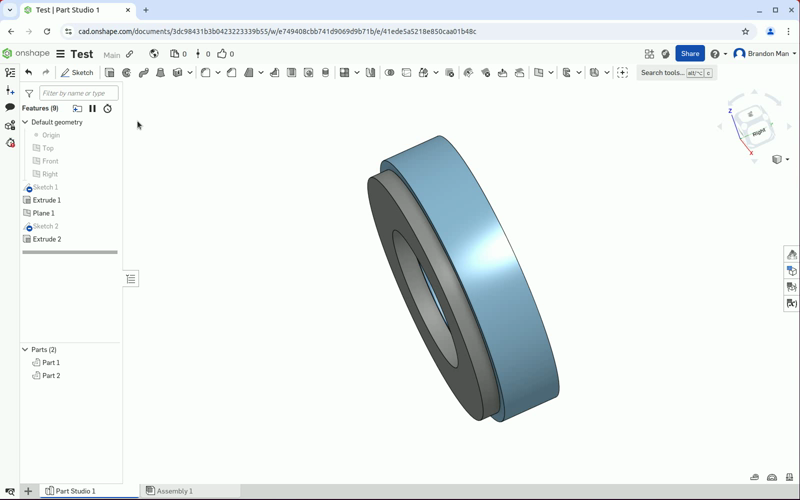
key(right, 2)
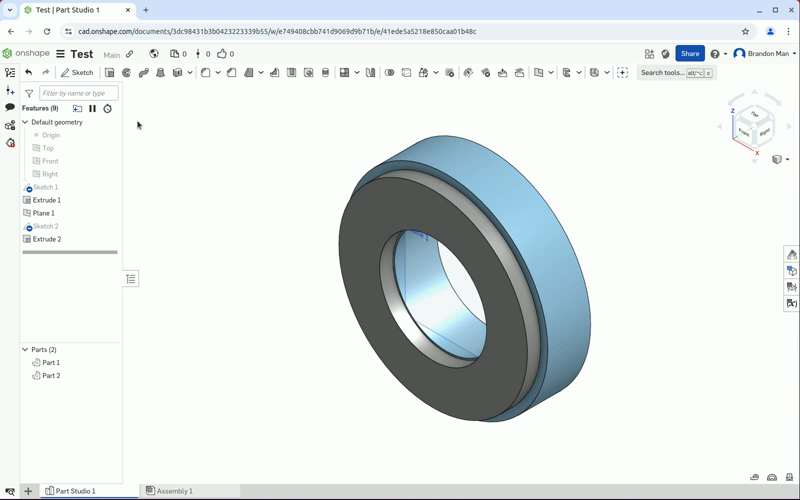
mouse_move(73, 189)
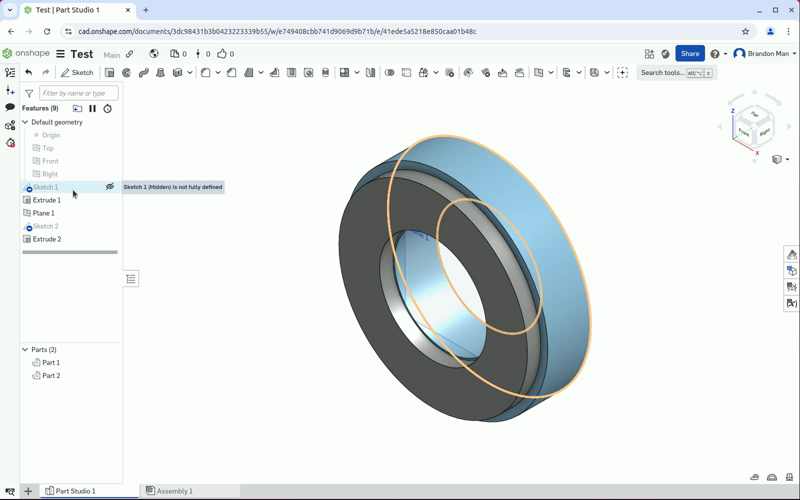
click(73, 189)